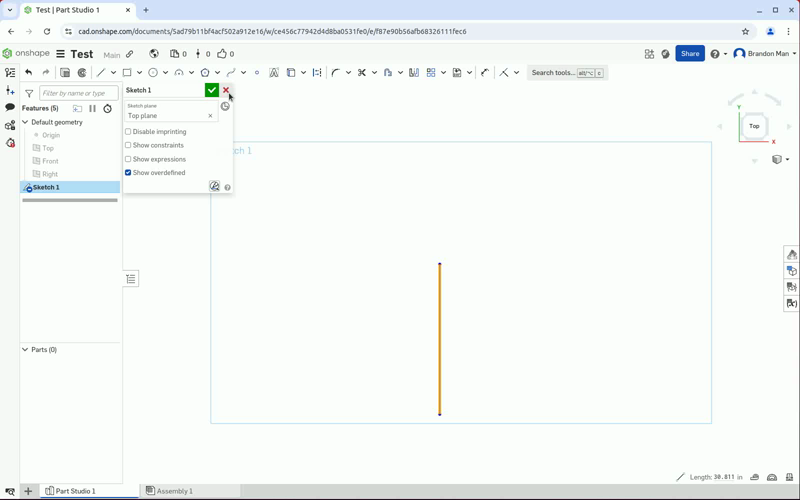
key(shift+h)
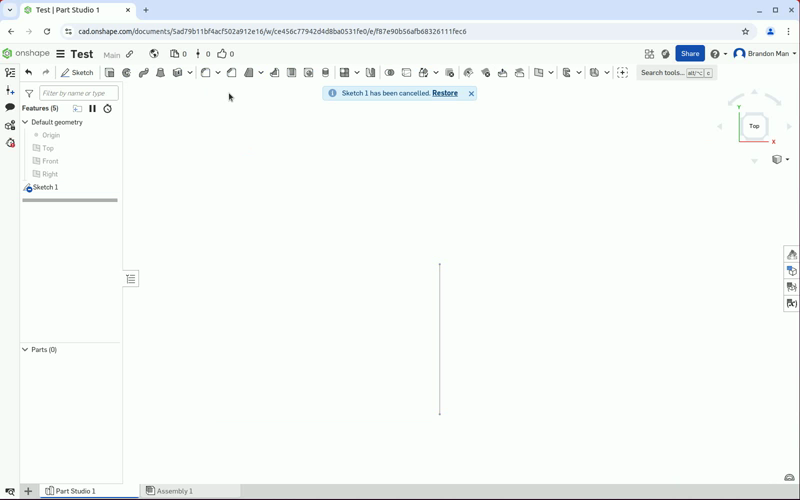
key(shift+s)
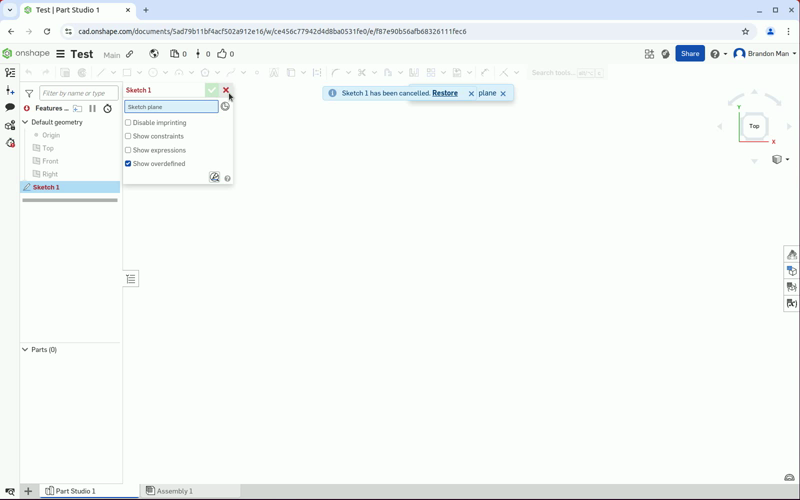
mouse_move(73, 150)
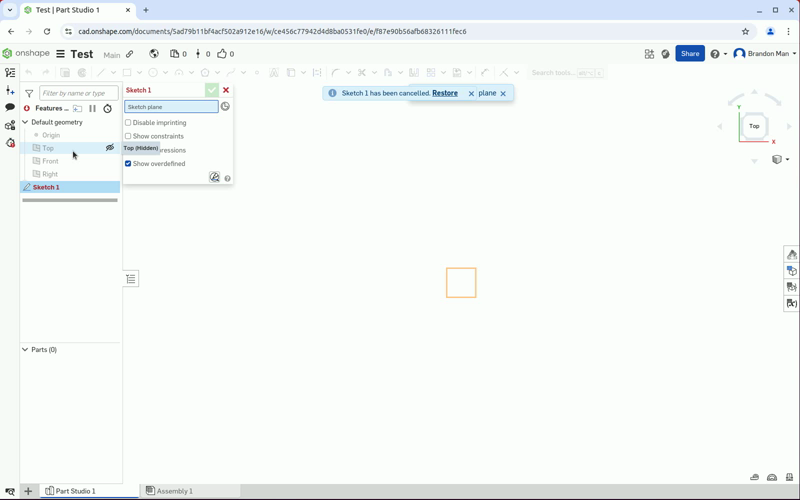
click(73, 150)
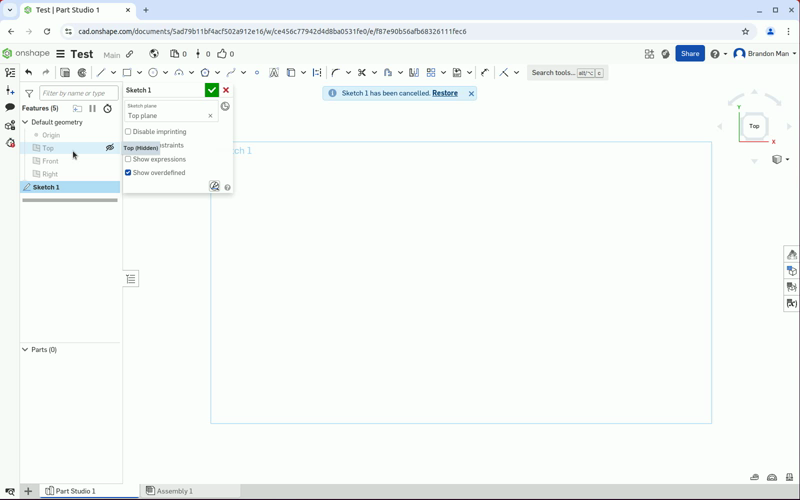
mouse_move(73, 352)
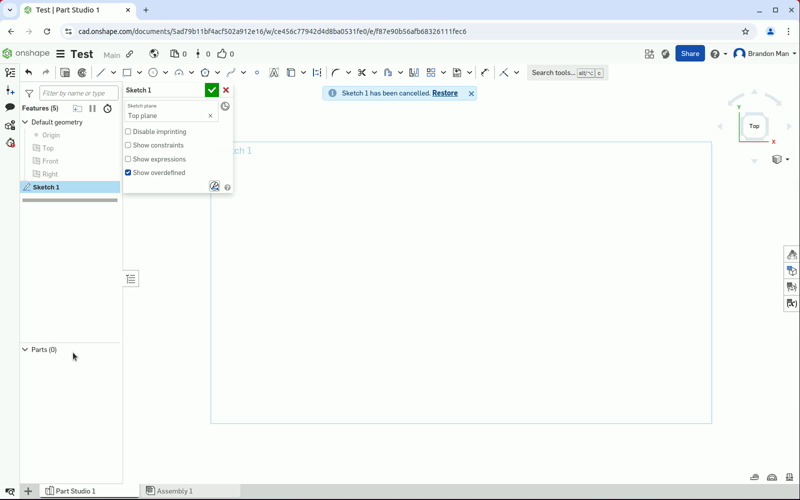
key(y)
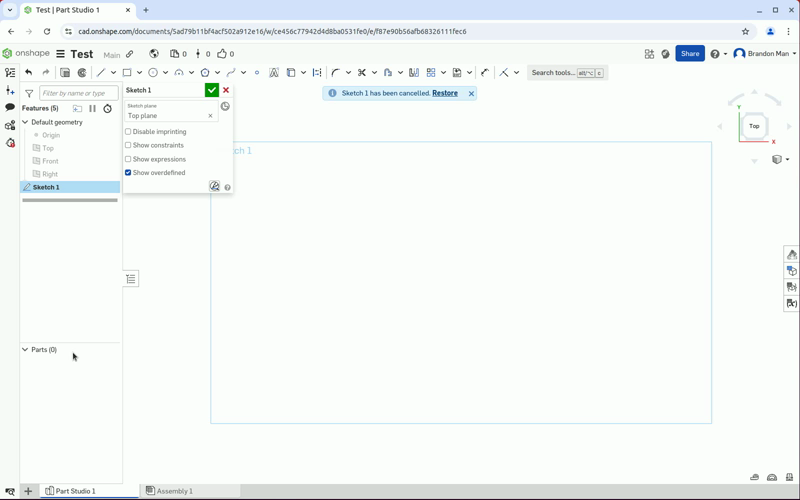
key(l)
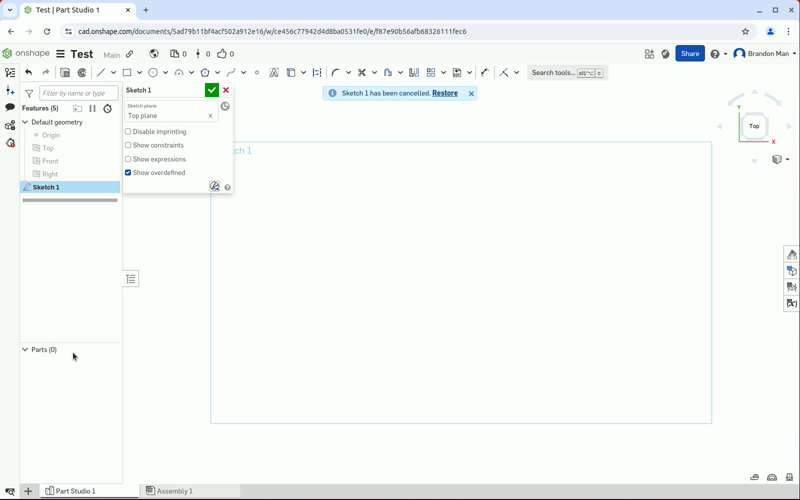
key_down(shift)
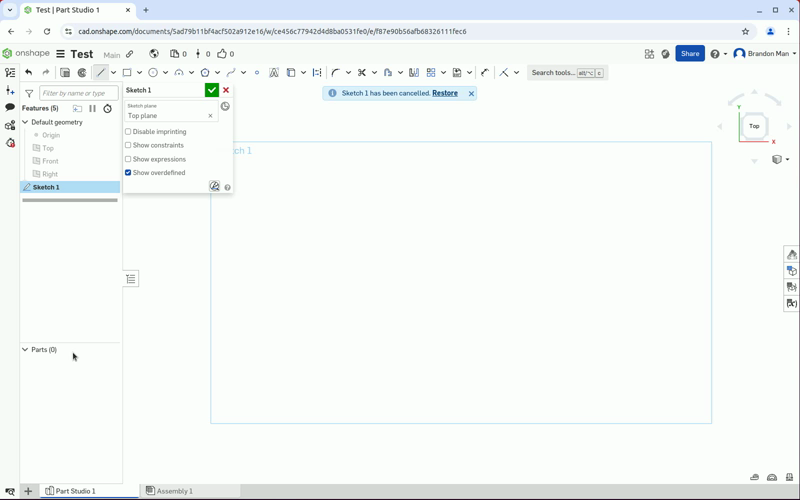
mouse_move(370, 395)
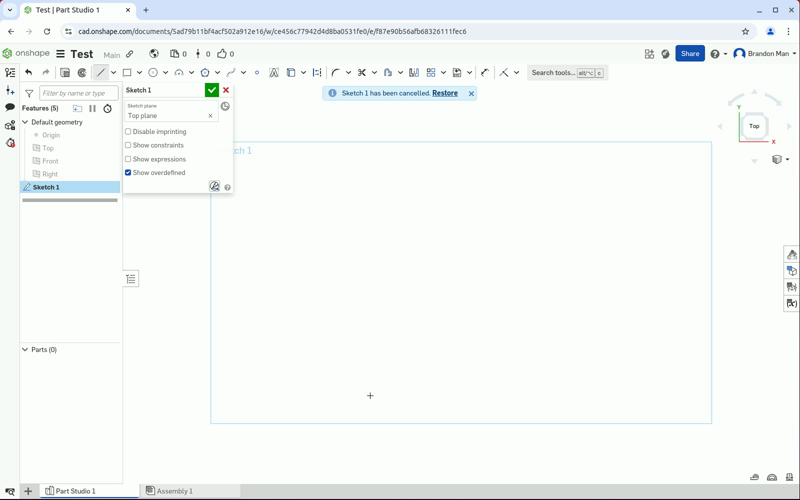
click(370, 395)
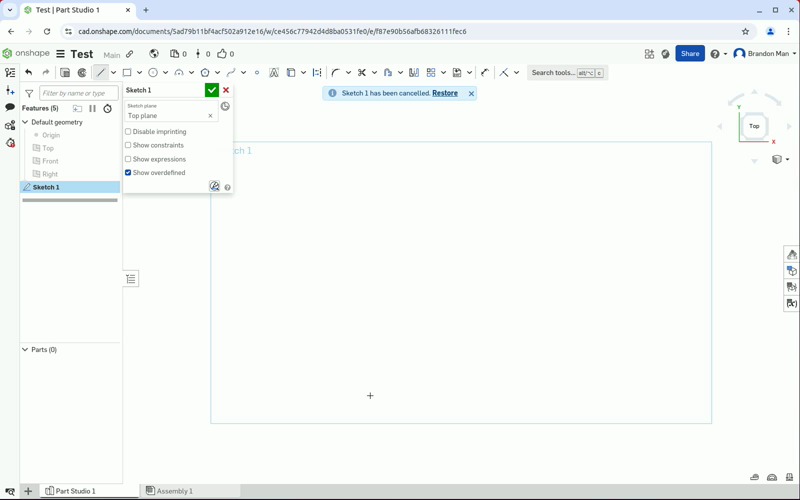
key_up(shift)
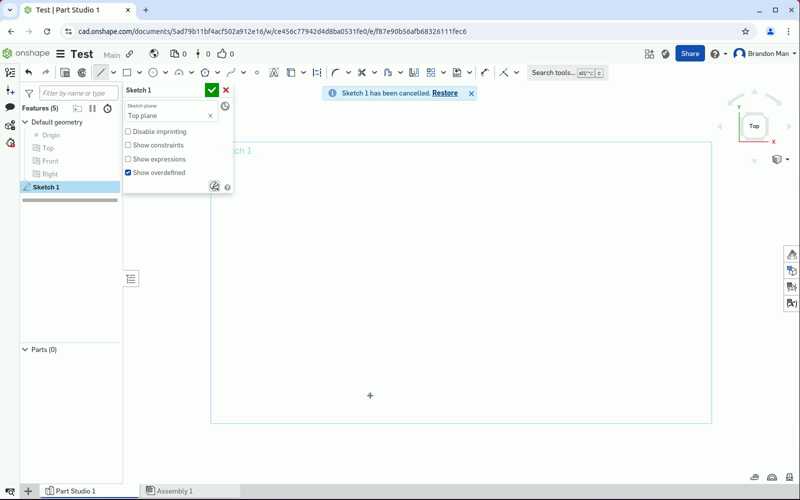
key_down(shift)
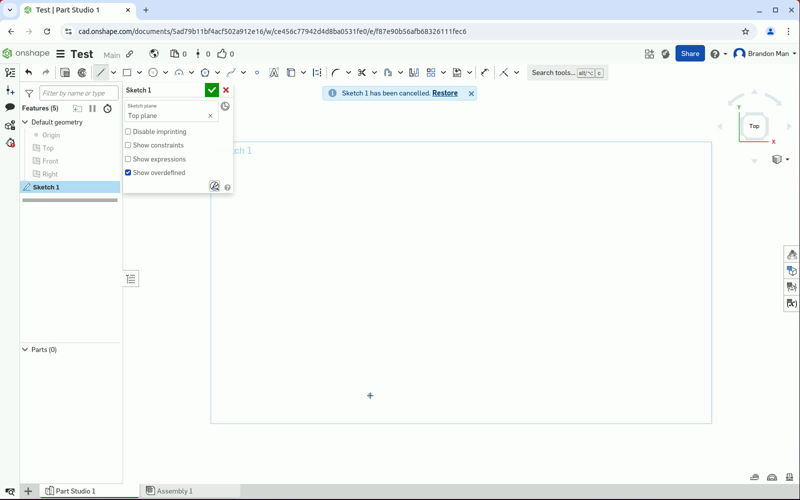
mouse_move(549, 395)
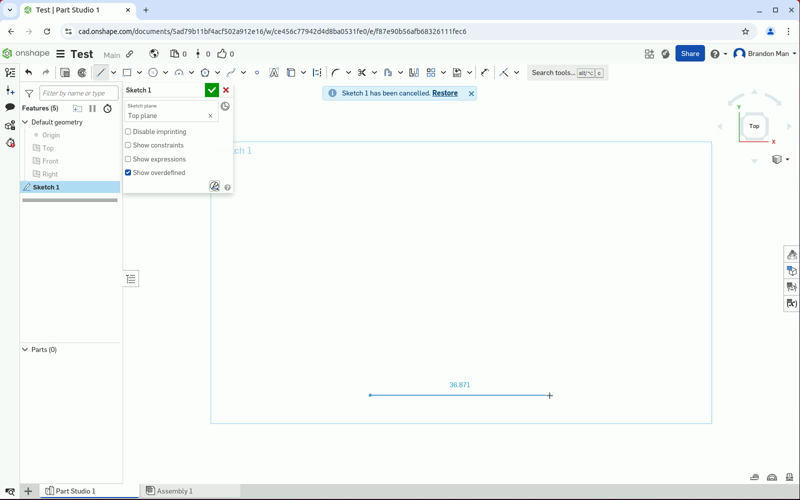
click(549, 395)
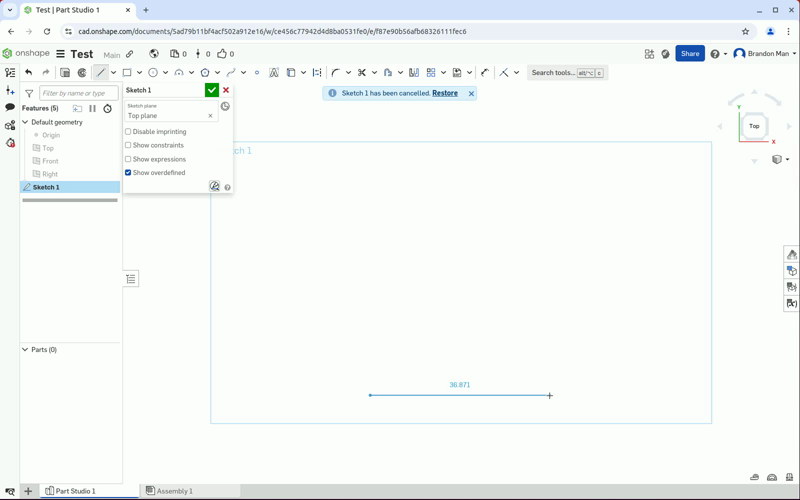
key_up(shift)
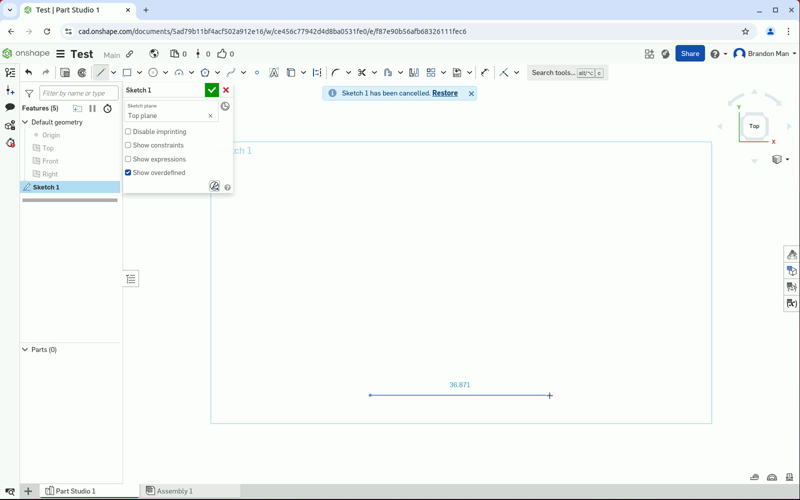
key_down(shift)
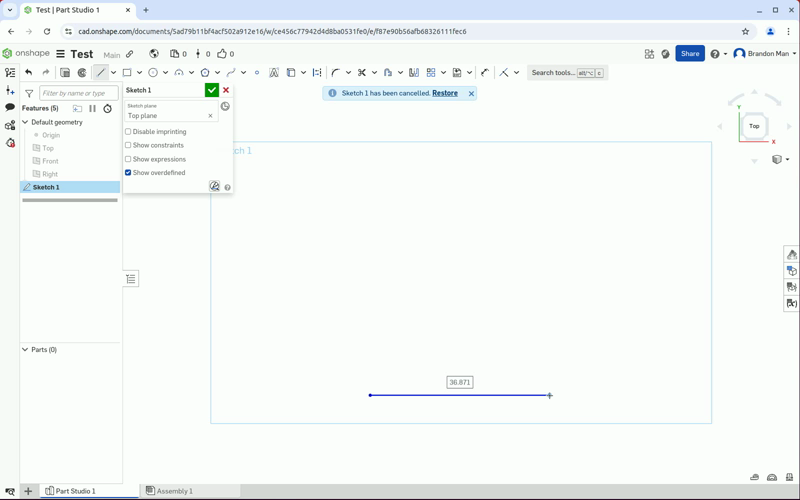
mouse_move(549, 171)
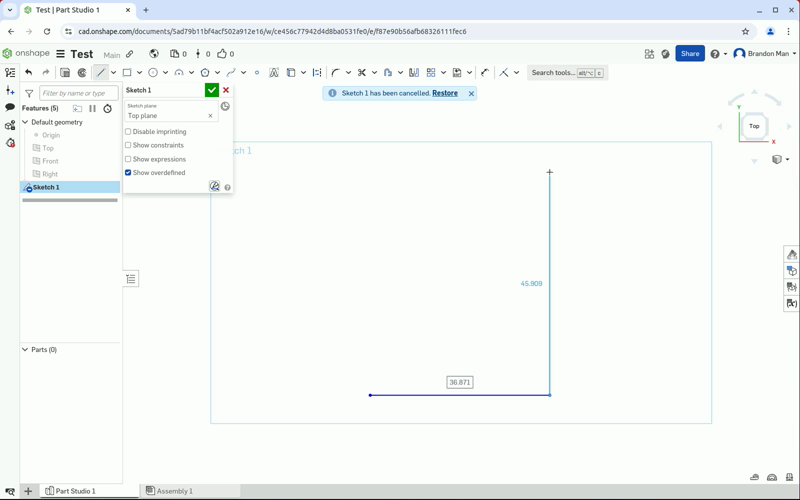
click(549, 171)
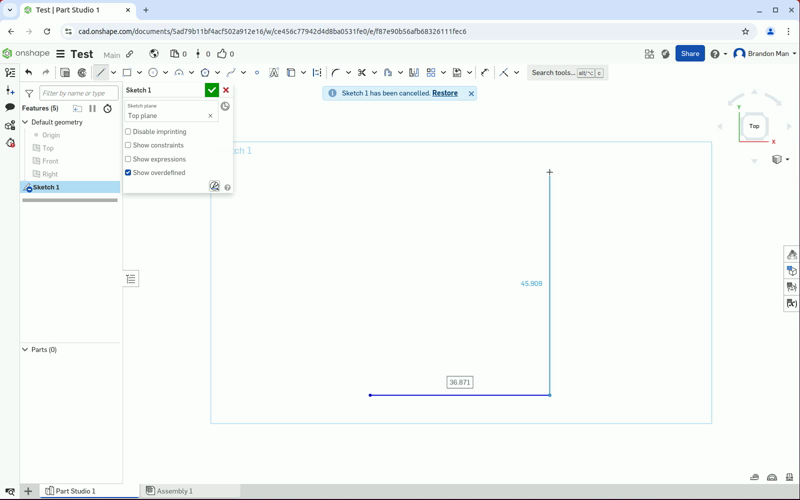
key_up(shift)
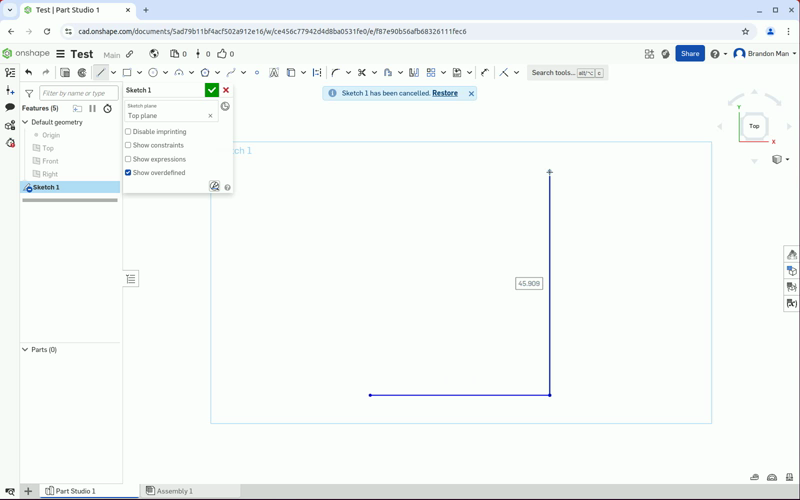
key_down(shift)
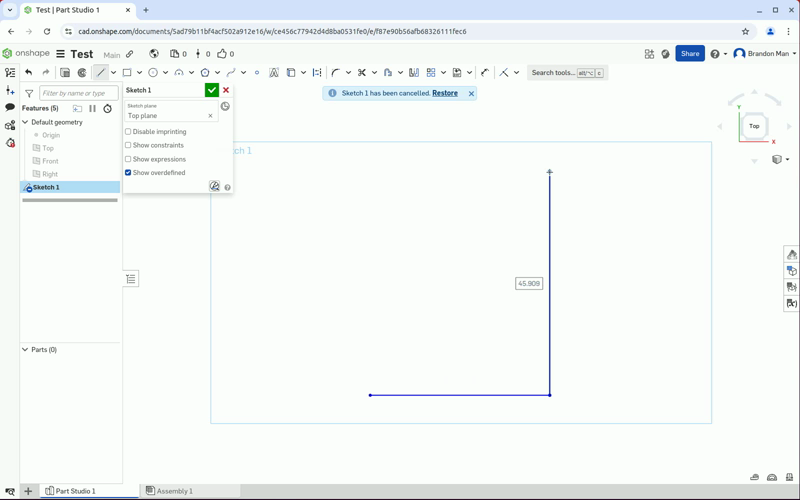
mouse_move(370, 171)
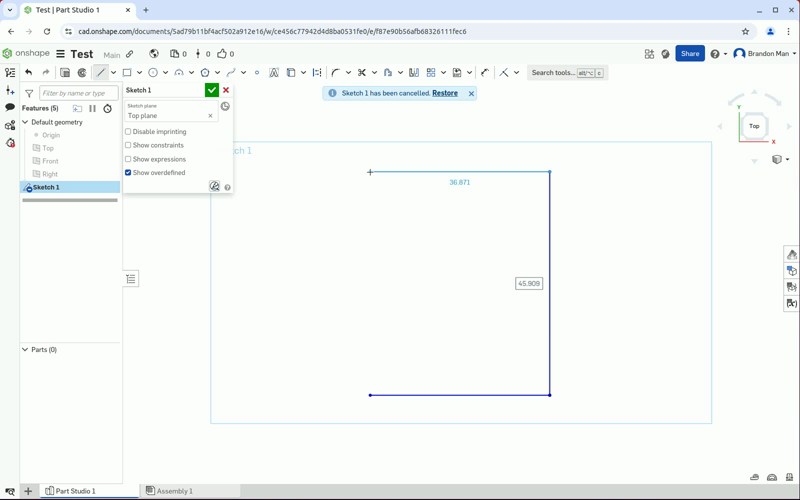
click(370, 171)
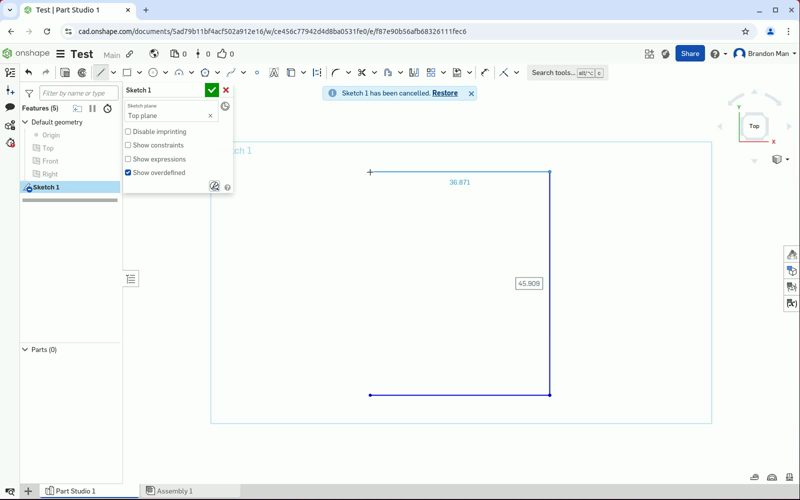
key_up(shift)
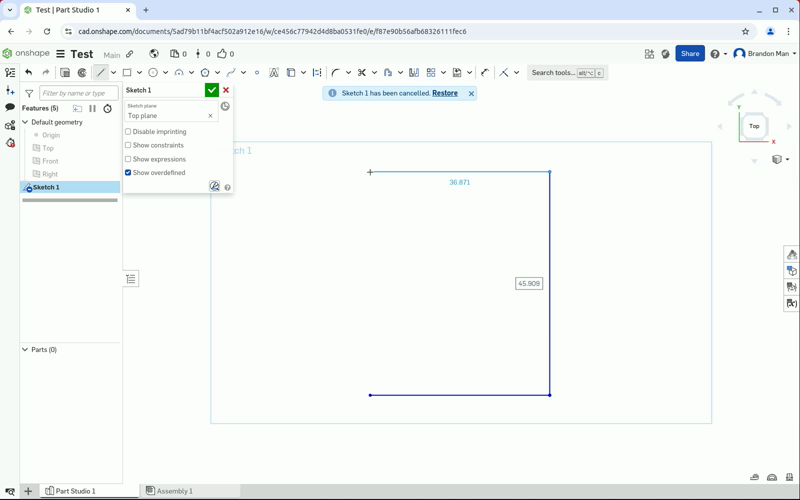
key_down(shift)
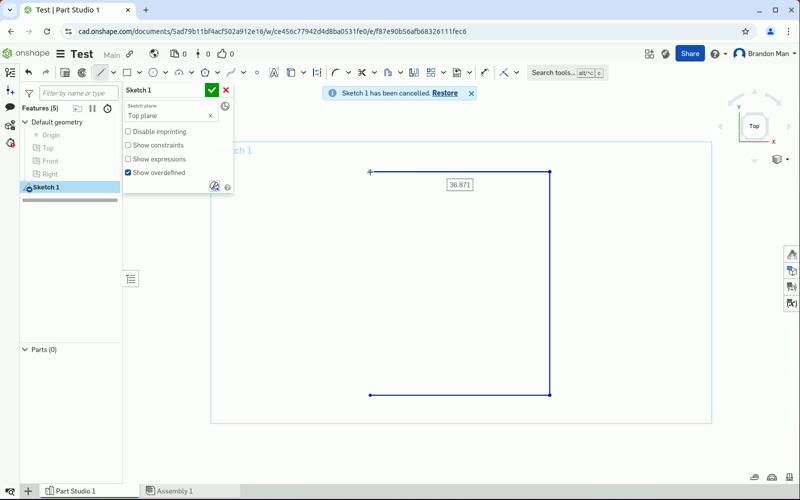
mouse_move(370, 395)
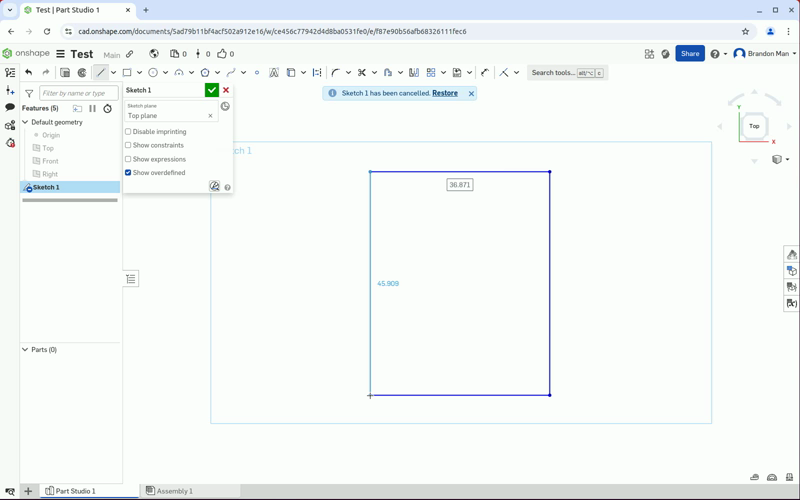
key_up(shift)
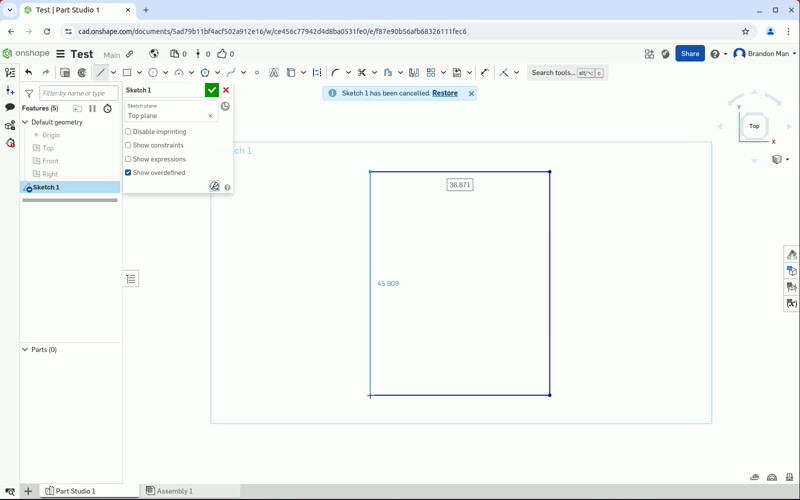
click(370, 395)
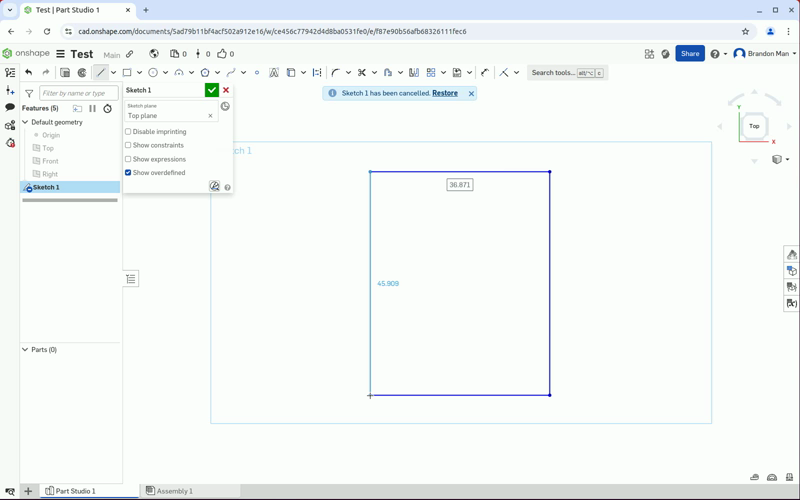
key(esc)
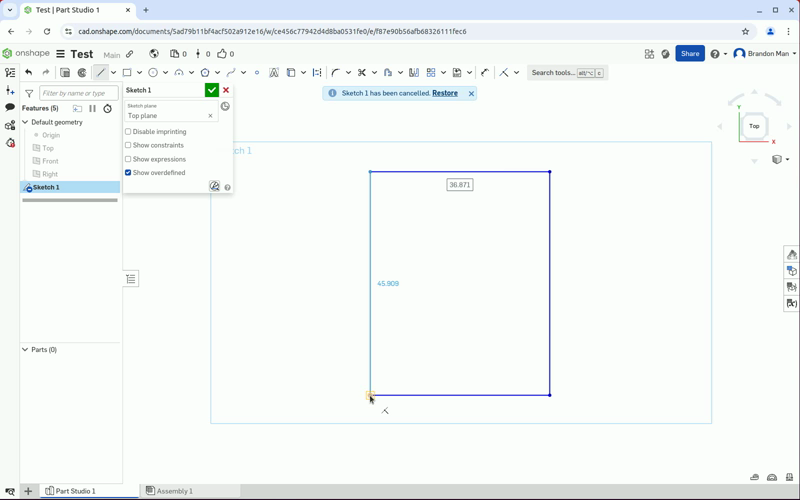
mouse_move(431, 258)
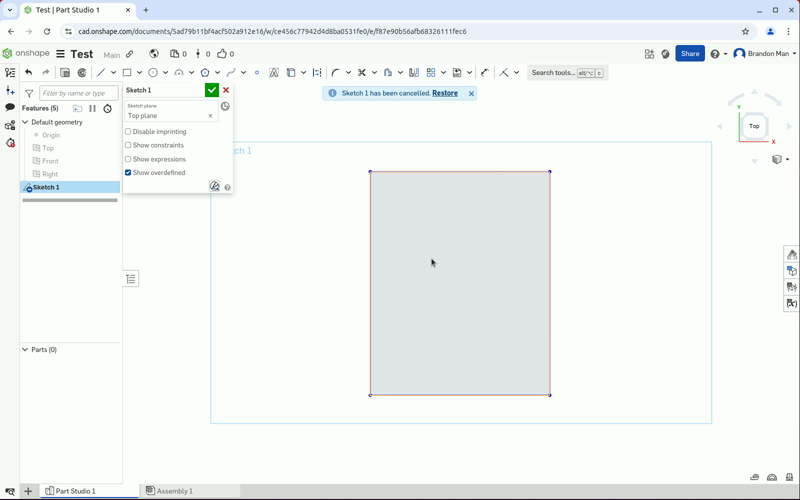
click(431, 258)
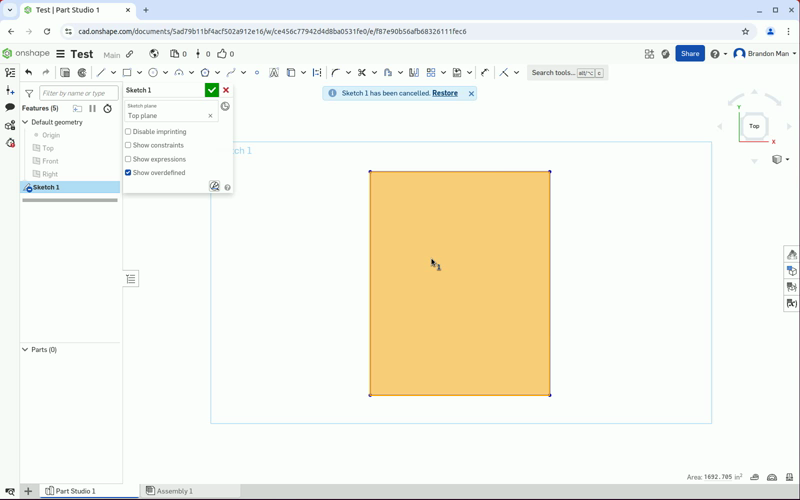
mouse_move(73, 352)
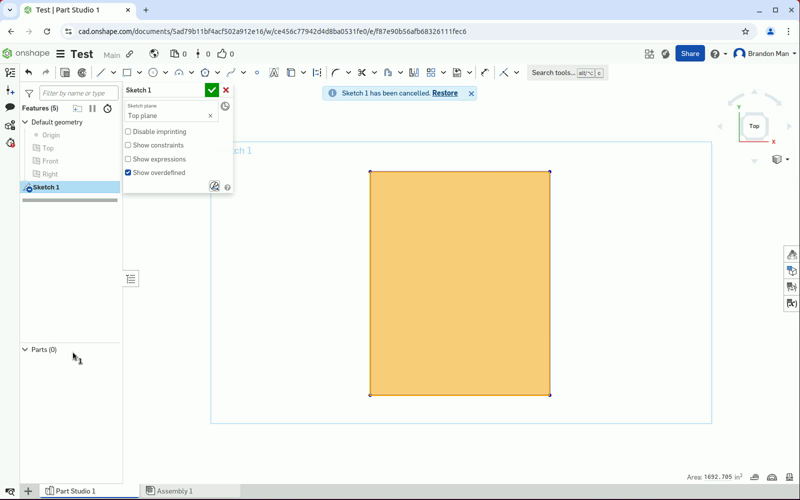
key(shift+y)
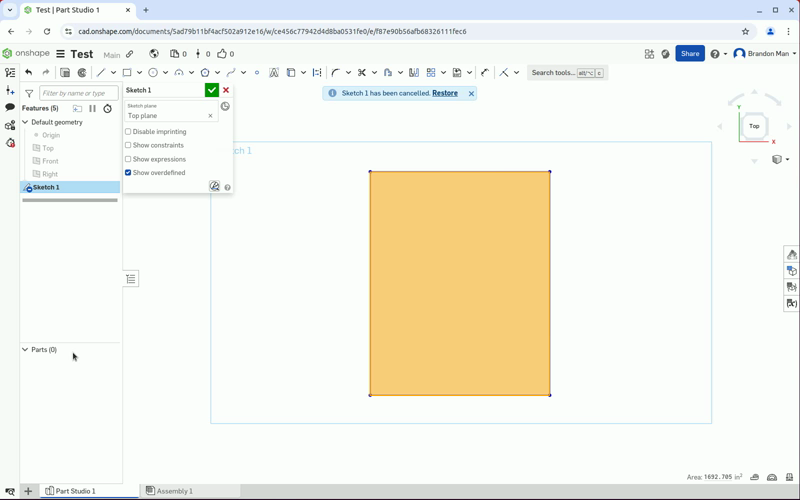
key(shift+e)
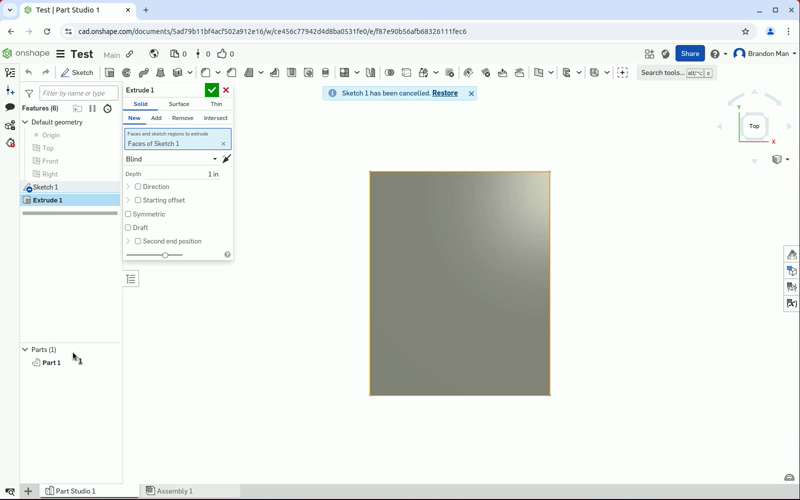
mouse_move(143, 106)
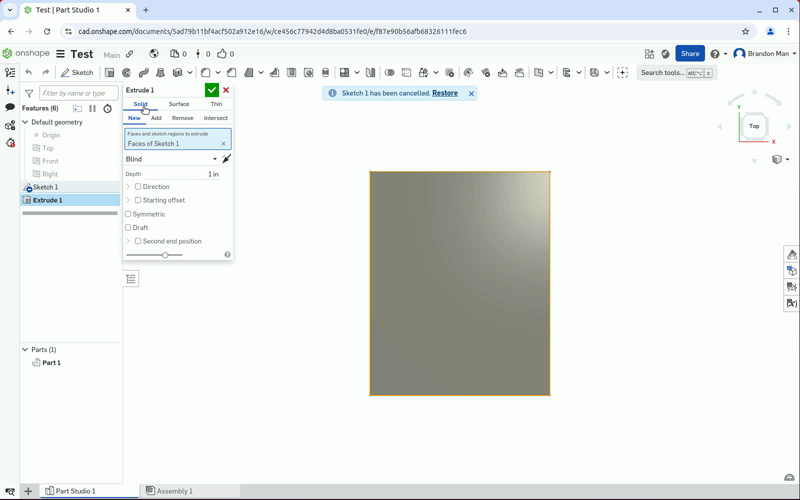
click(143, 106)
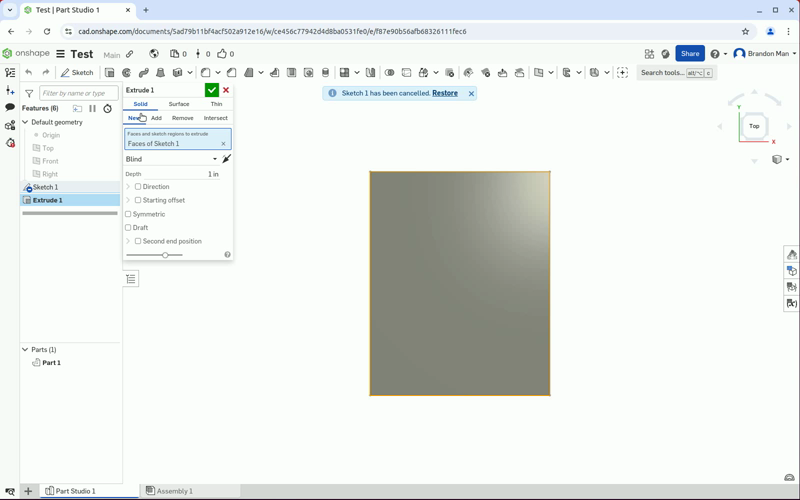
mouse_move(137, 120)
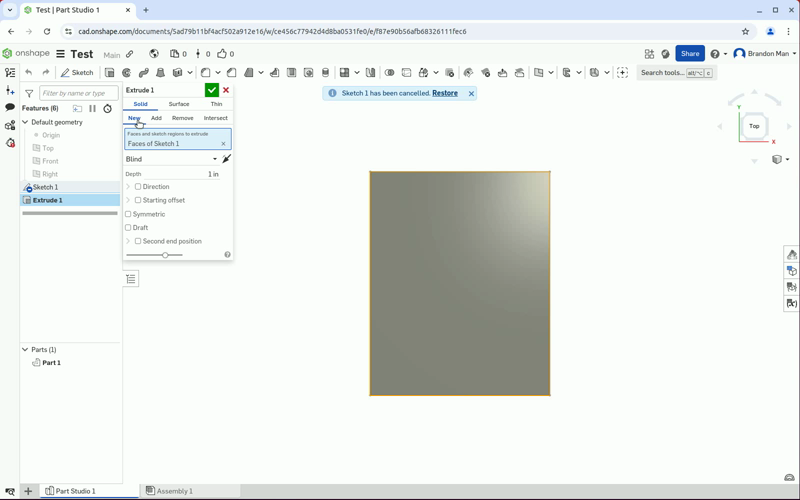
click(137, 120)
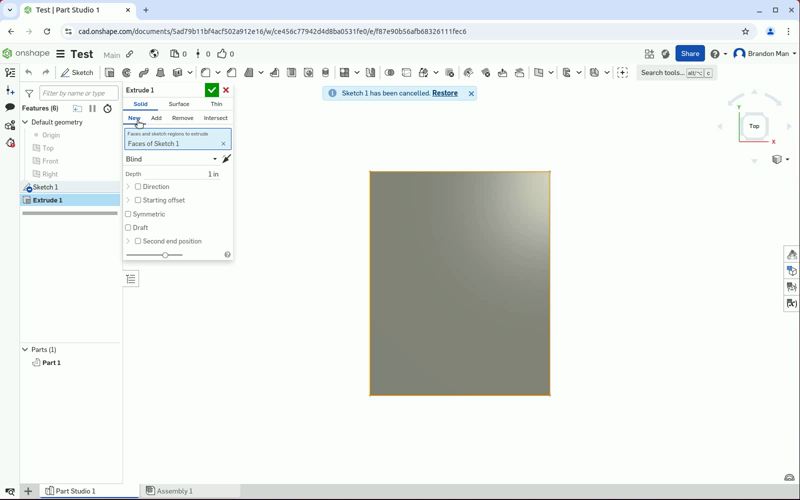
key(tab, 4)
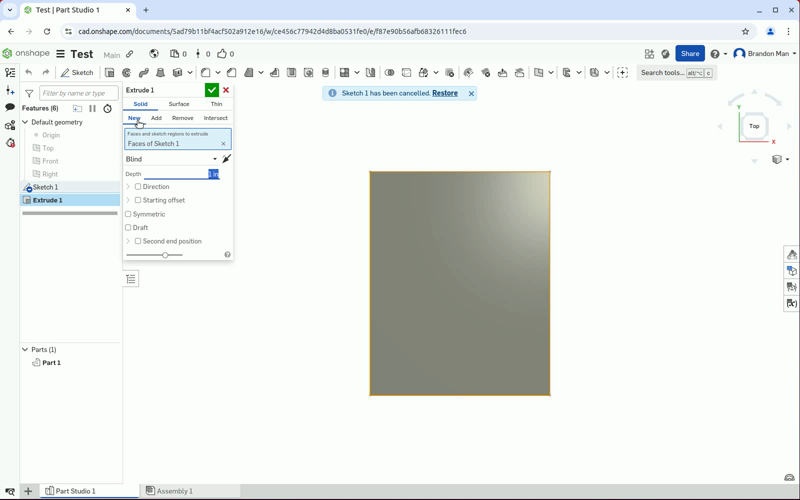
text(2.407)
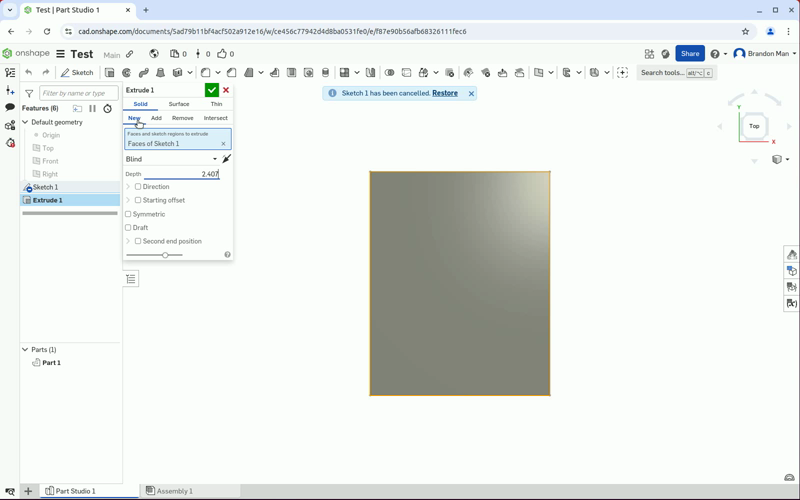
key(enter)
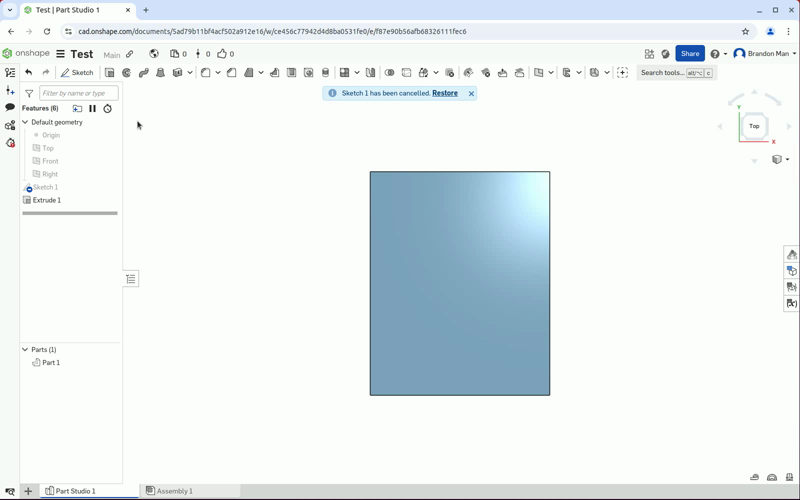
key(shift+h)
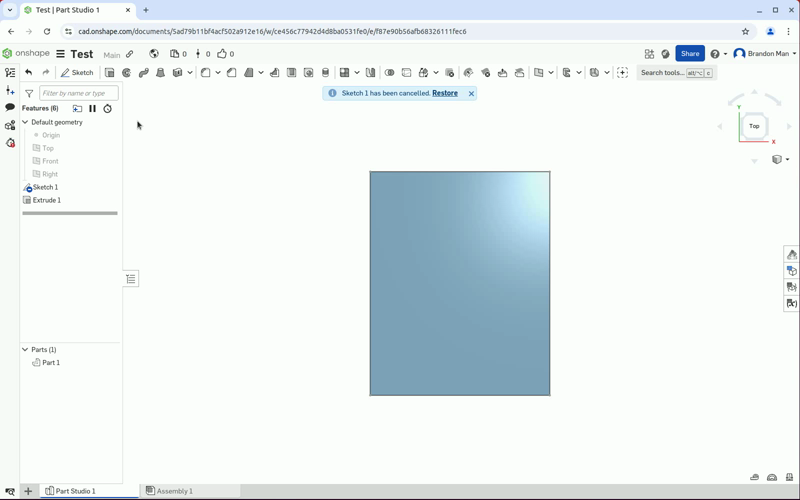
key(shift+h)
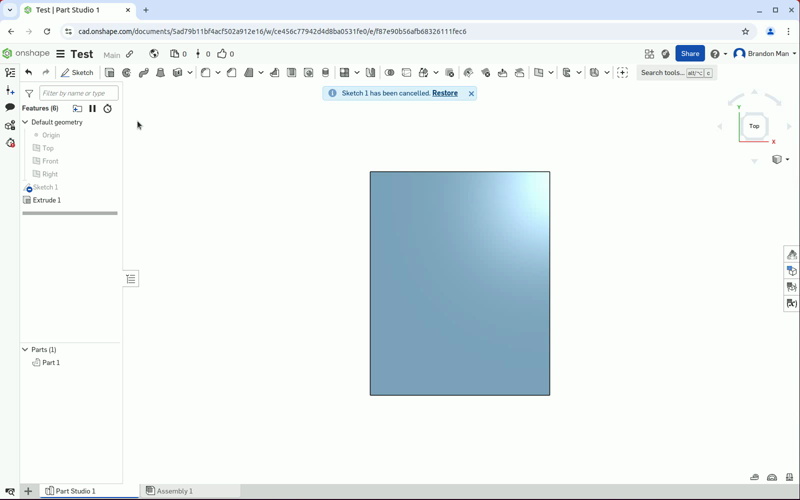
mouse_move(73, 189)
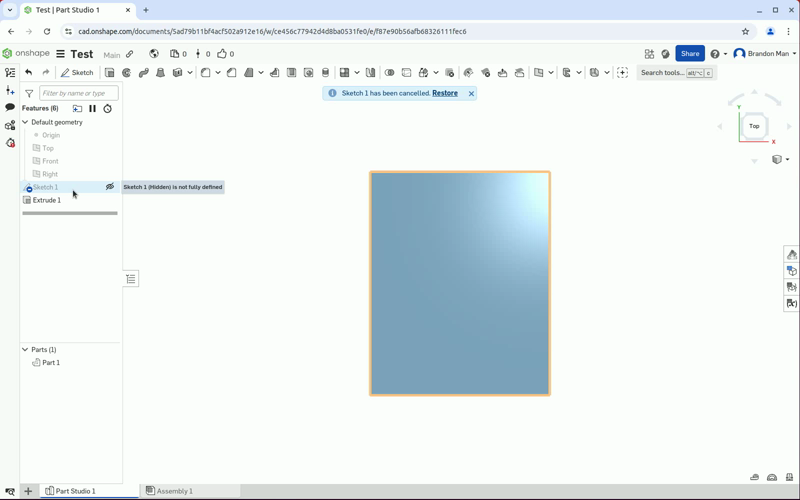
click(73, 189)
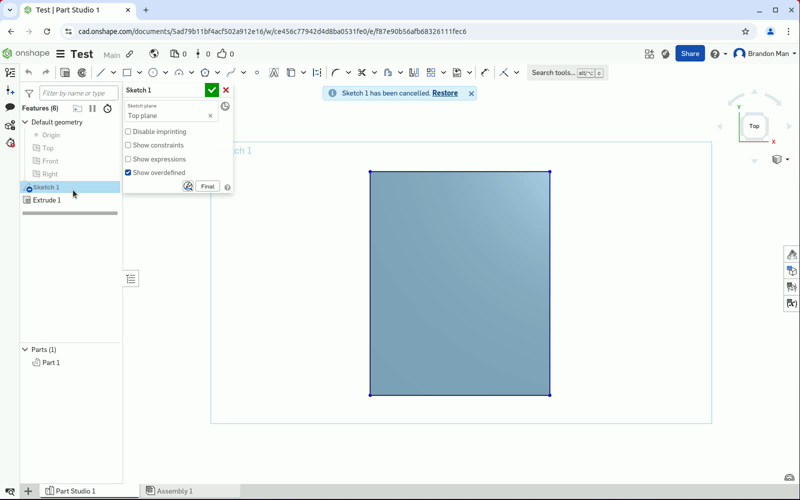
mouse_move(229, 92)
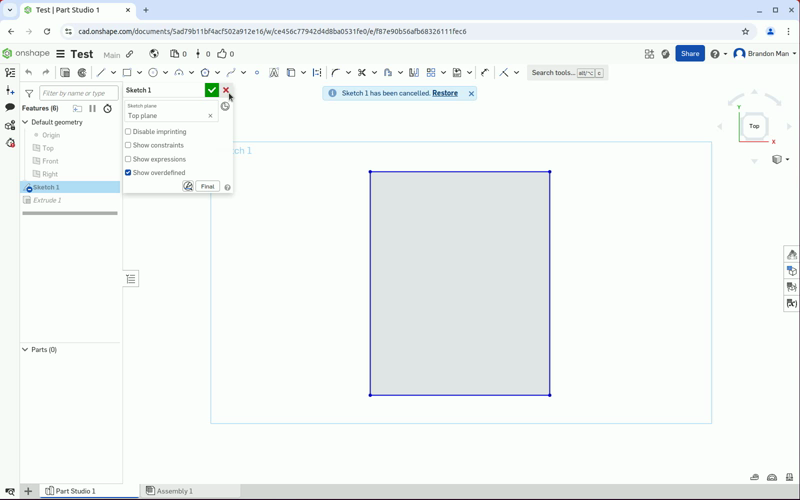
click(229, 92)
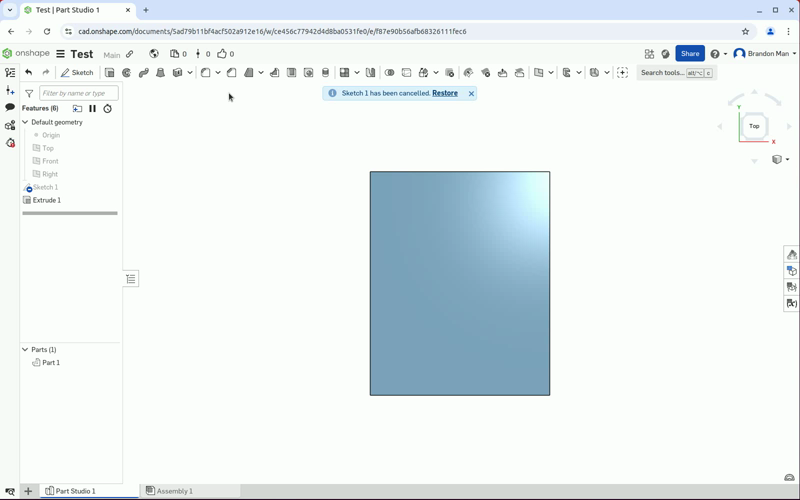
mouse_move(541, 75)
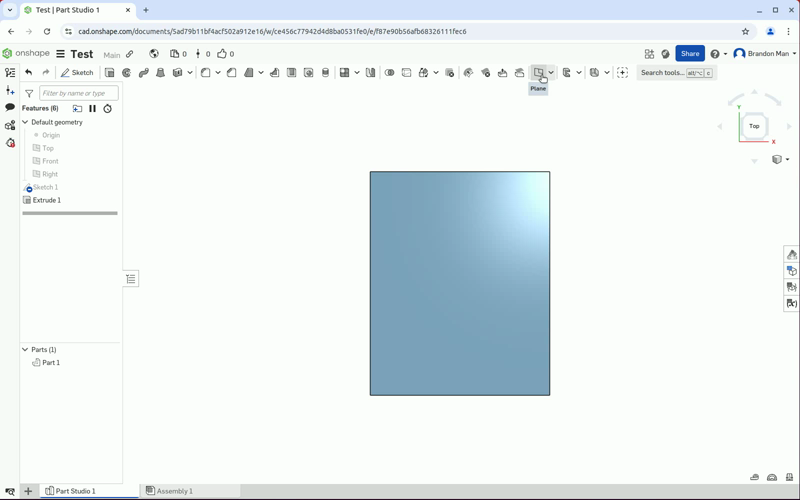
click(541, 75)
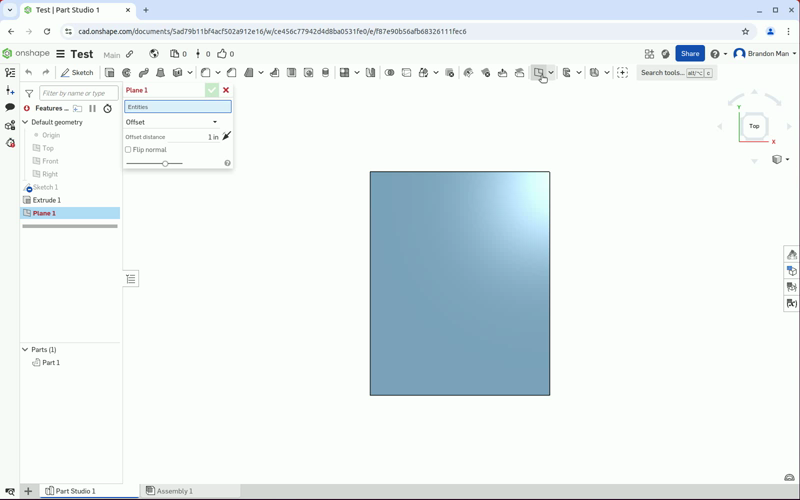
mouse_move(73, 150)
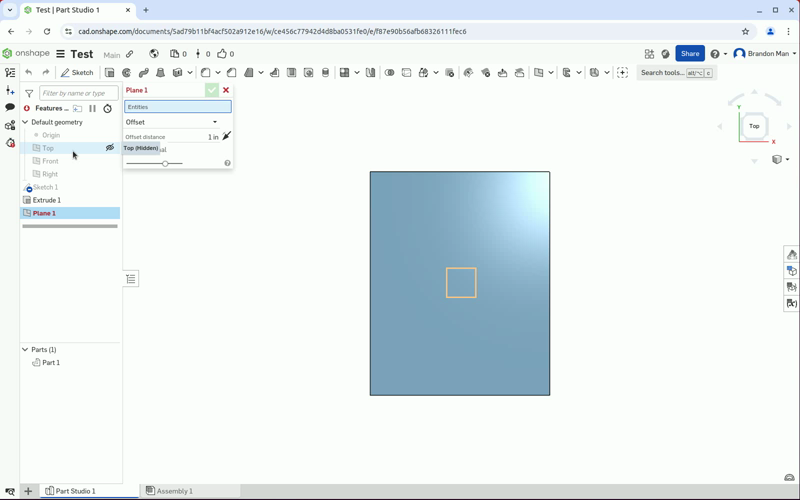
click(73, 150)
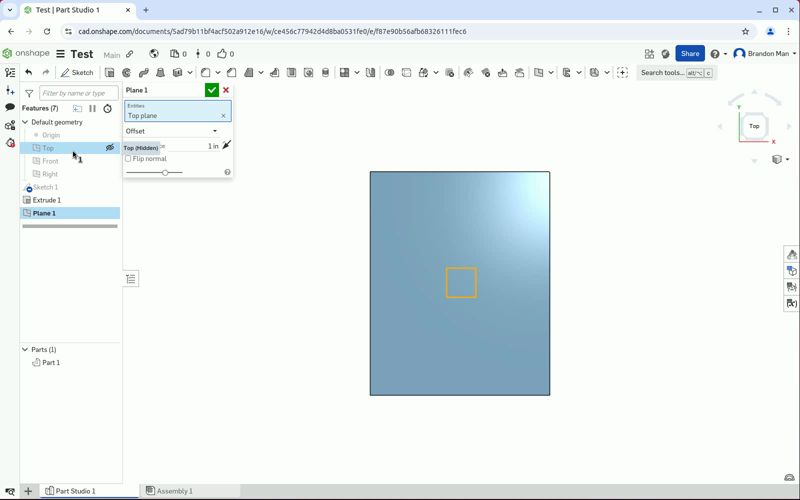
key(tab, 2)
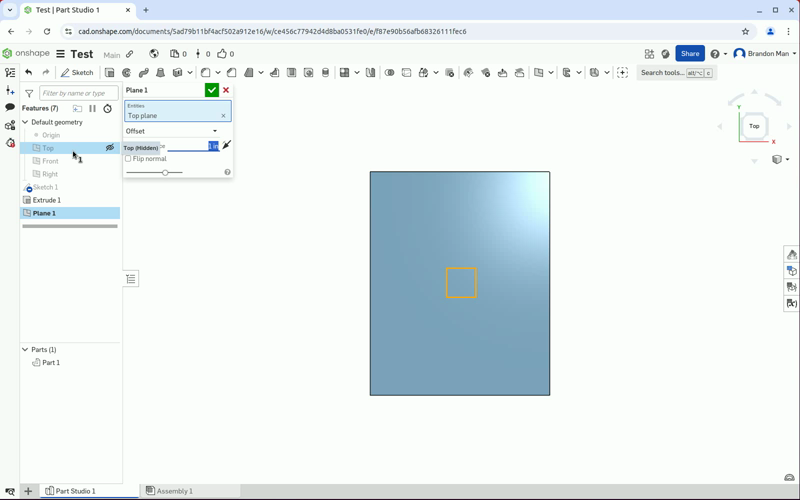
text(2.403)
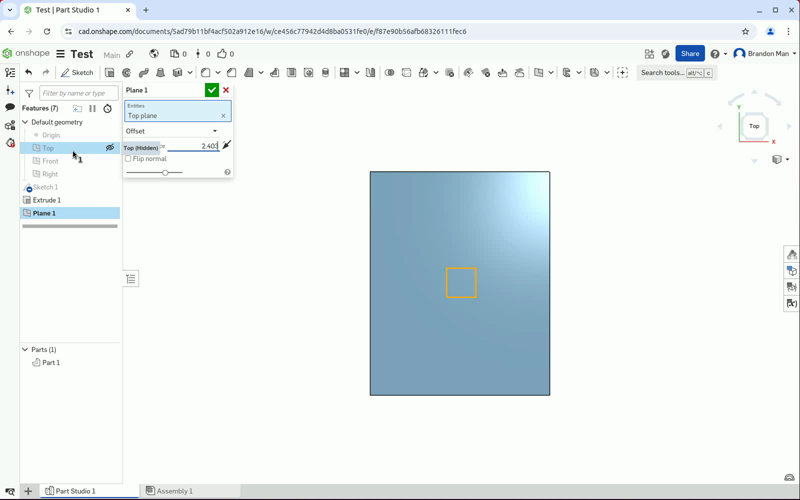
key(enter, 2)
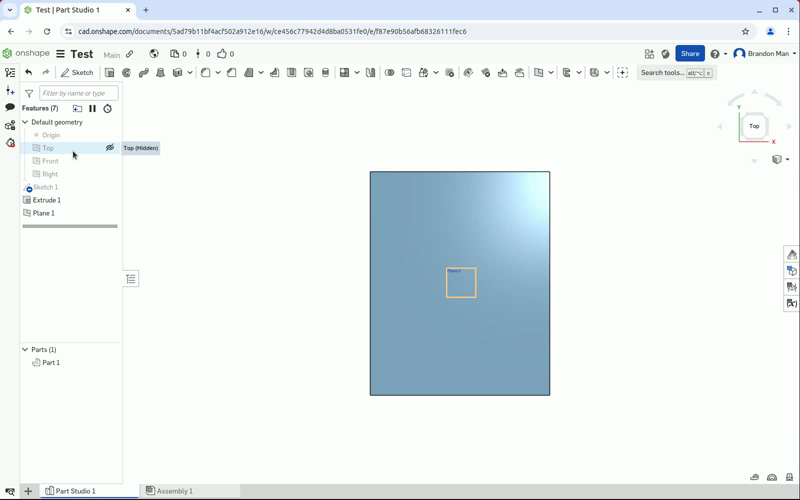
key(shift+s)
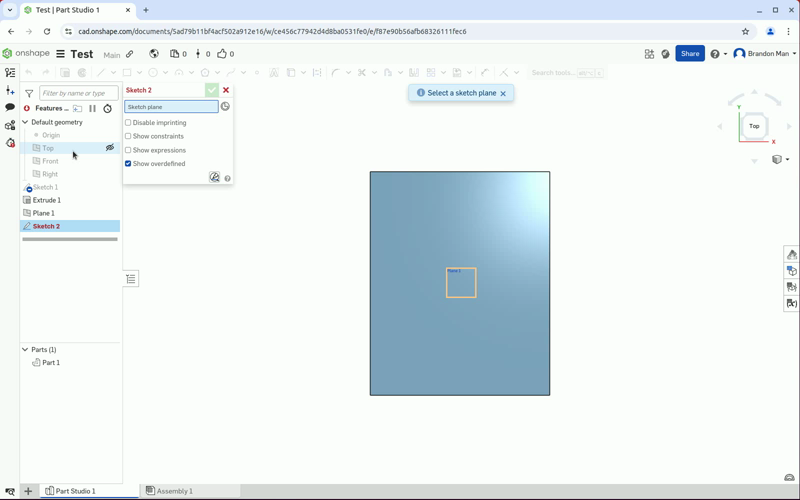
mouse_move(73, 215)
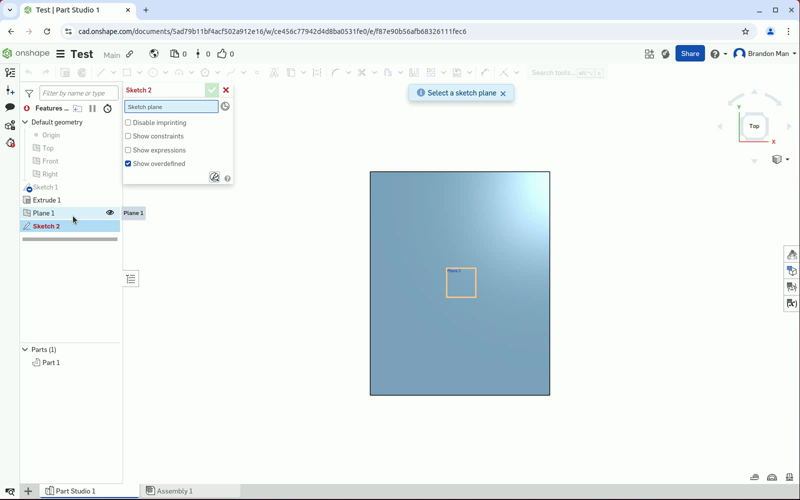
click(73, 215)
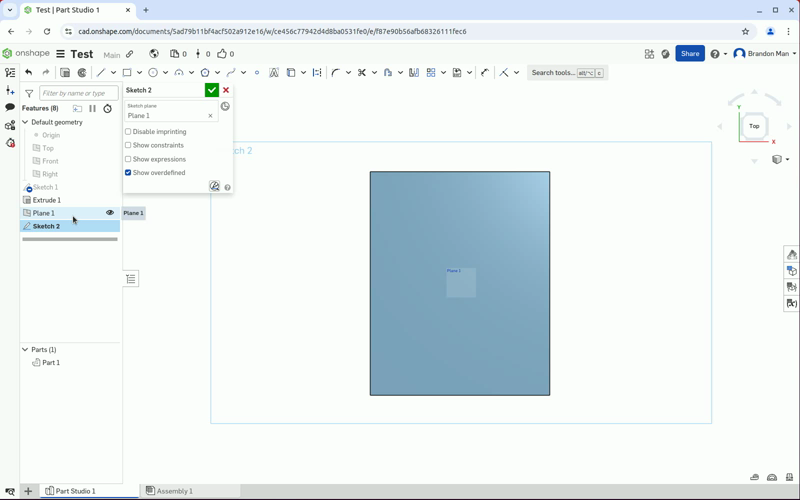
mouse_move(73, 352)
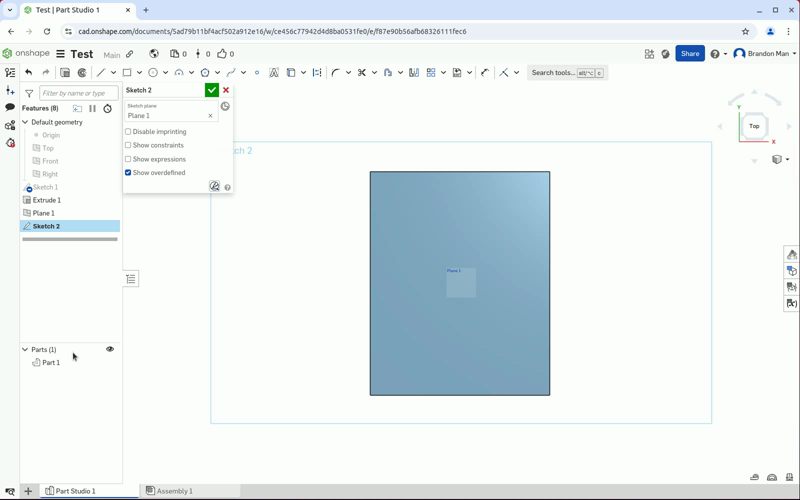
key(y)
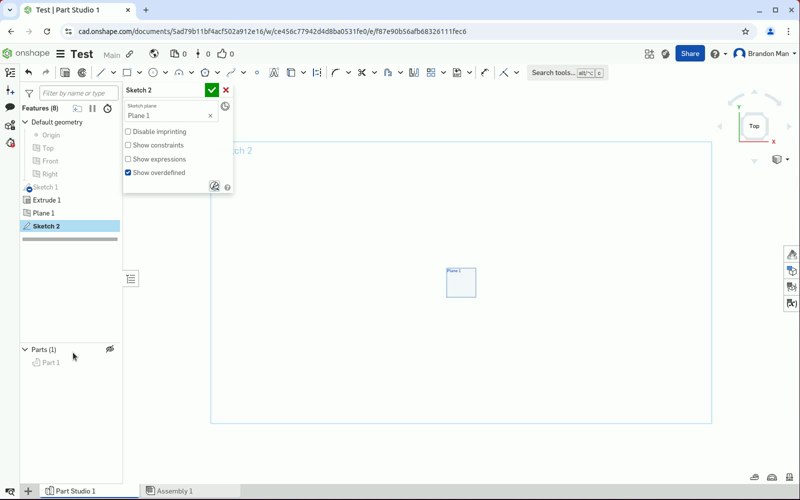
key(l)
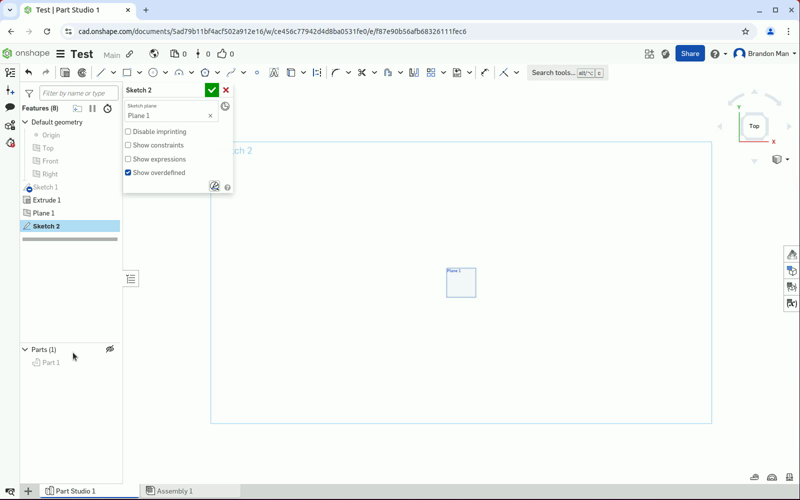
key_down(shift)
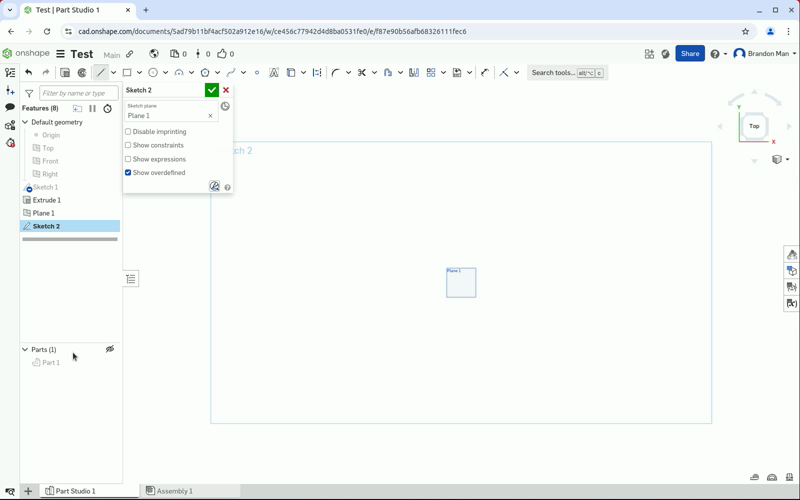
mouse_move(398, 345)
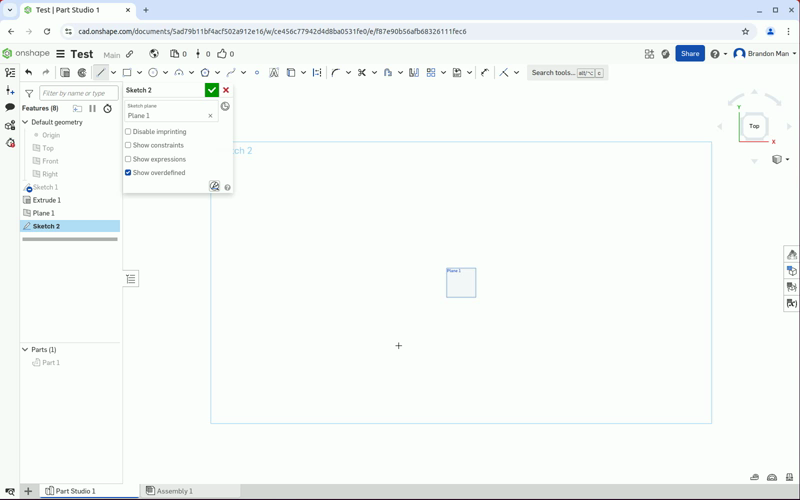
click(398, 345)
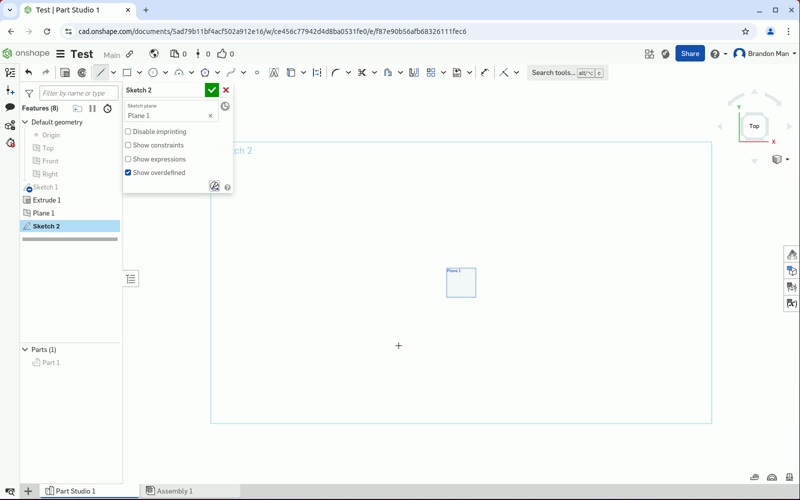
key_up(shift)
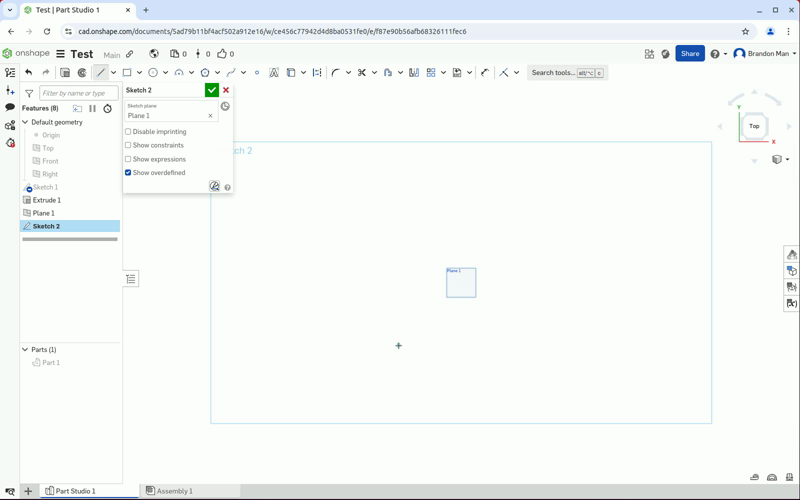
key_down(shift)
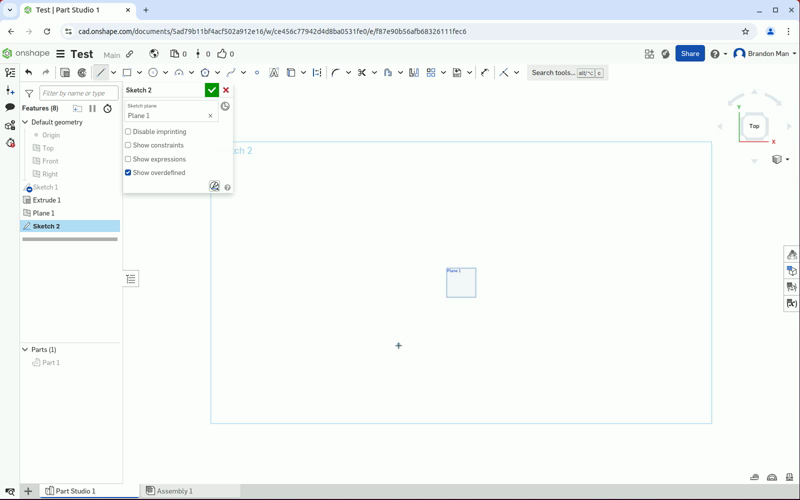
mouse_move(522, 345)
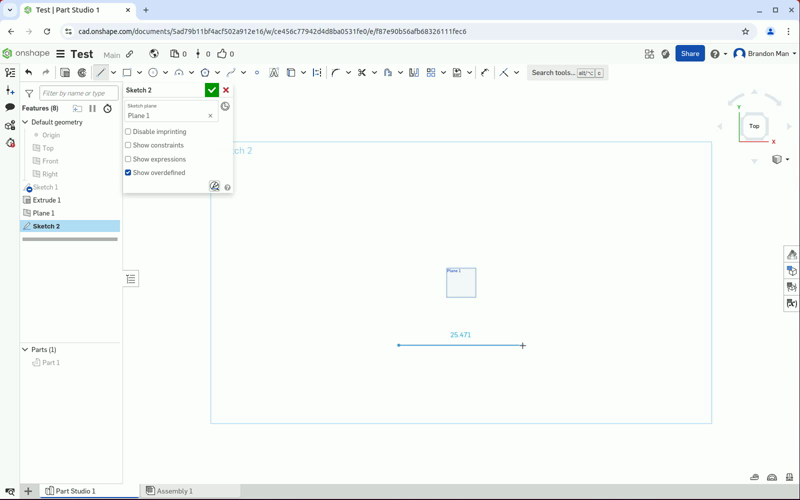
click(522, 345)
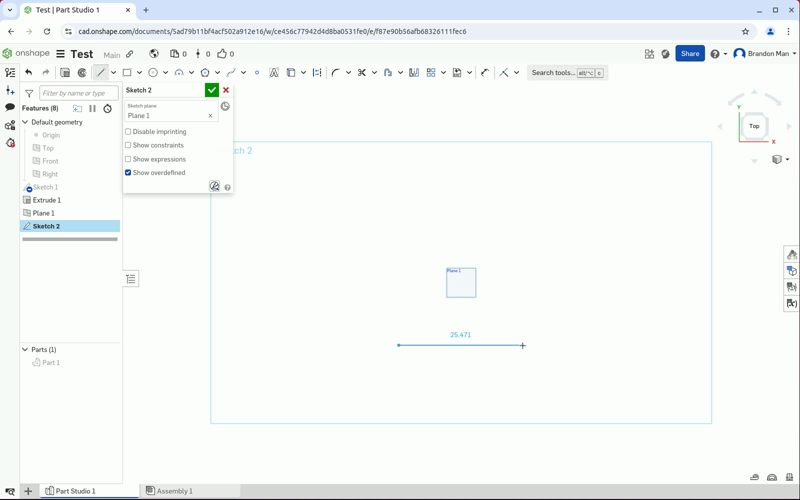
key_up(shift)
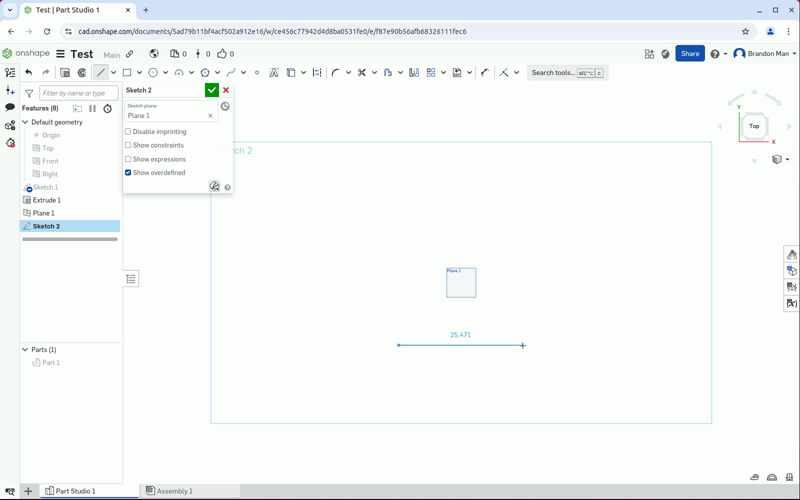
key_down(shift)
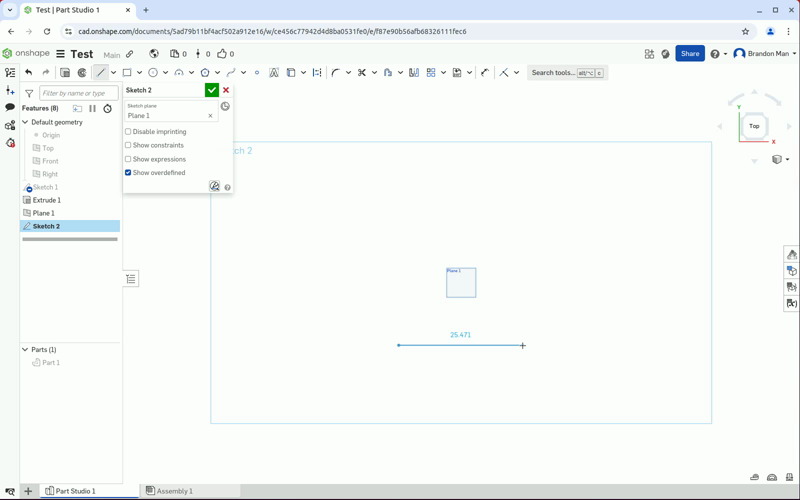
mouse_move(522, 220)
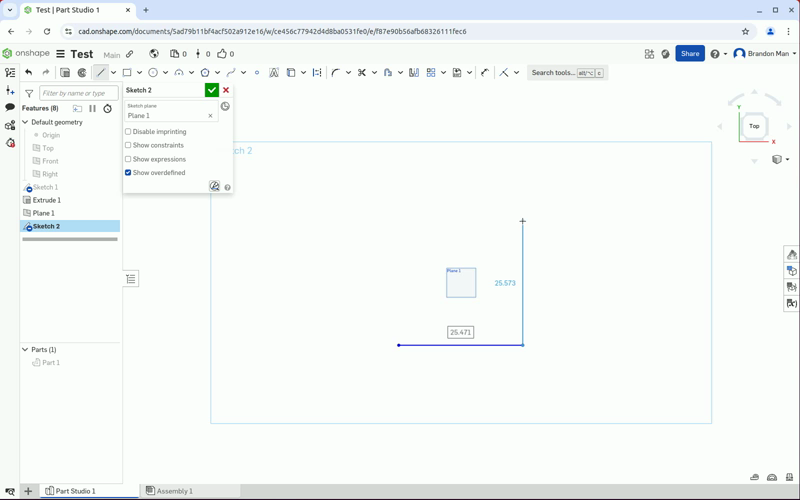
click(522, 220)
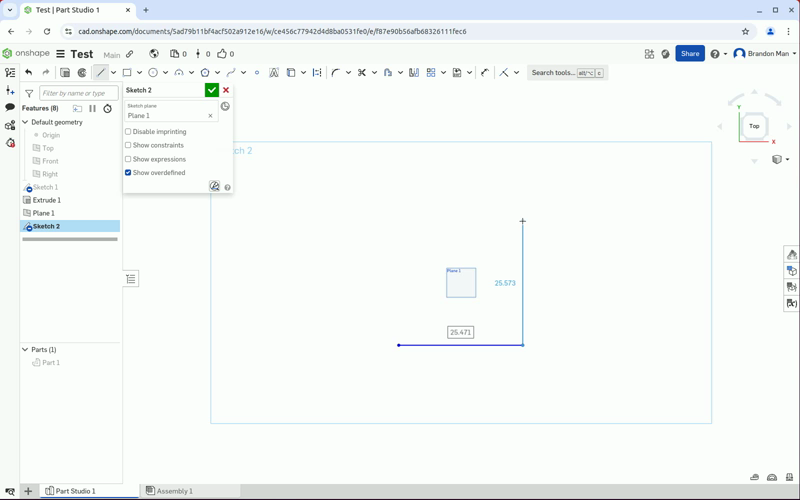
key_up(shift)
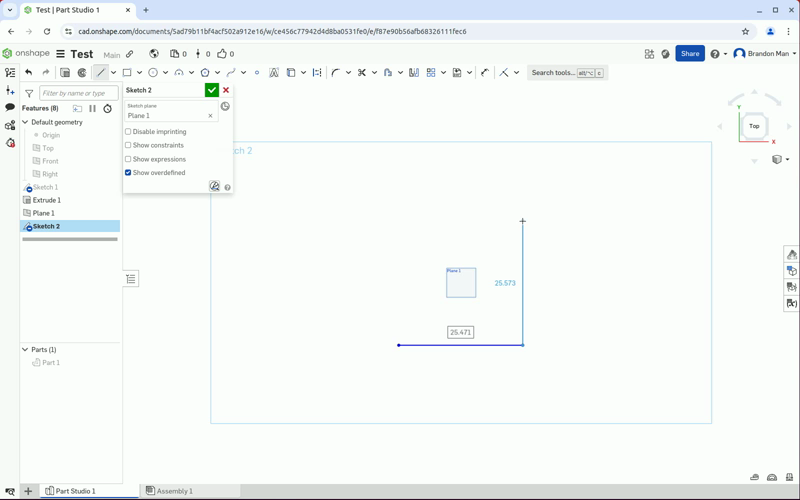
key_down(shift)
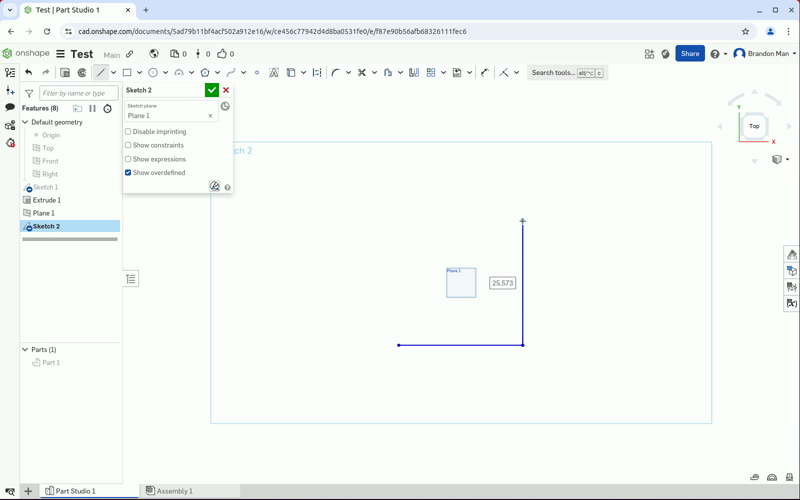
mouse_move(398, 220)
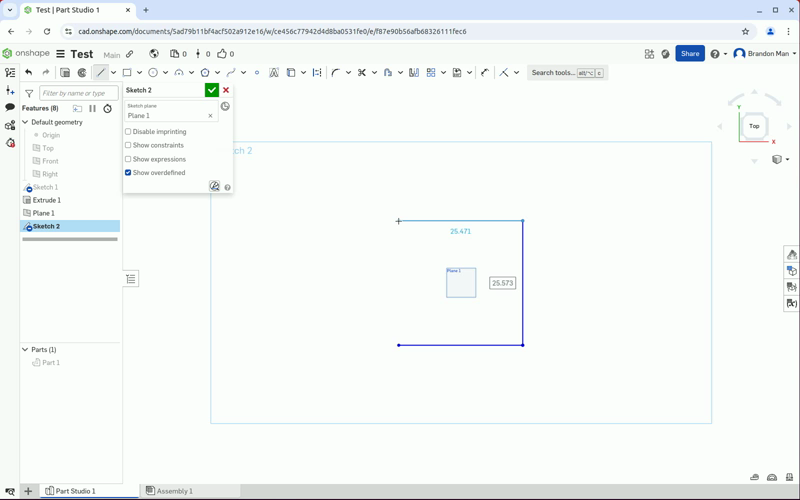
click(398, 220)
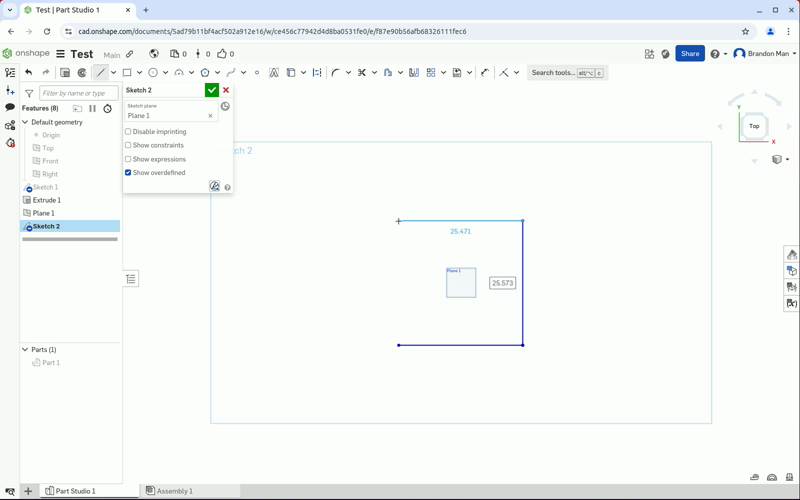
key_up(shift)
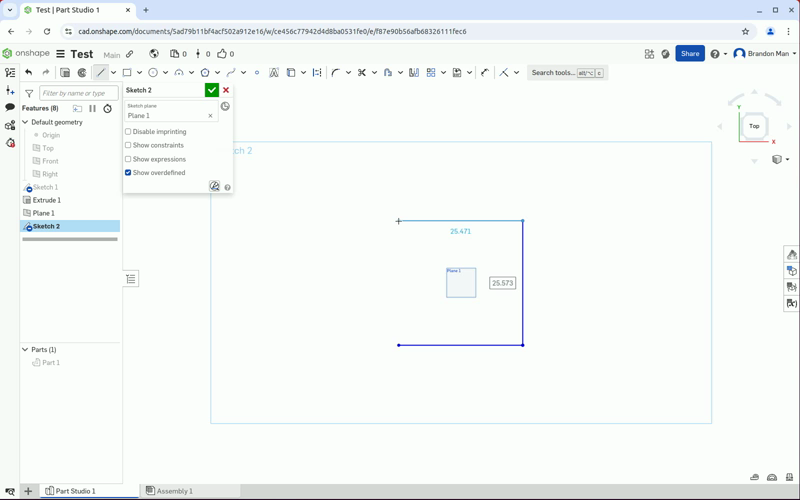
key_down(shift)
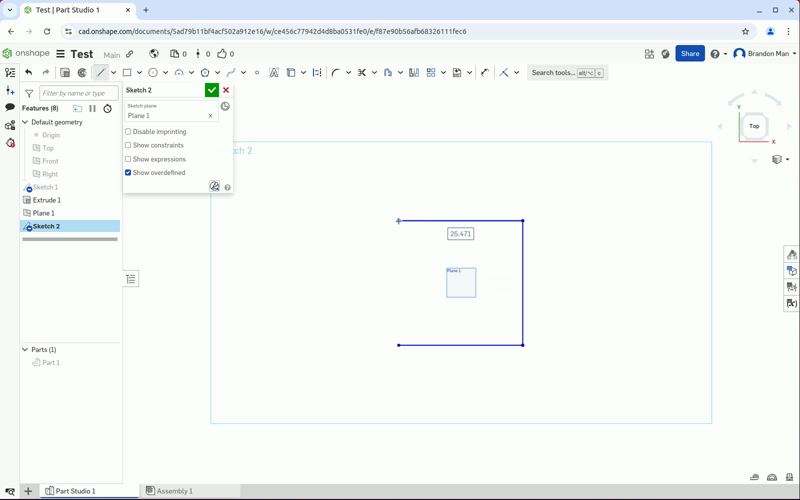
mouse_move(398, 345)
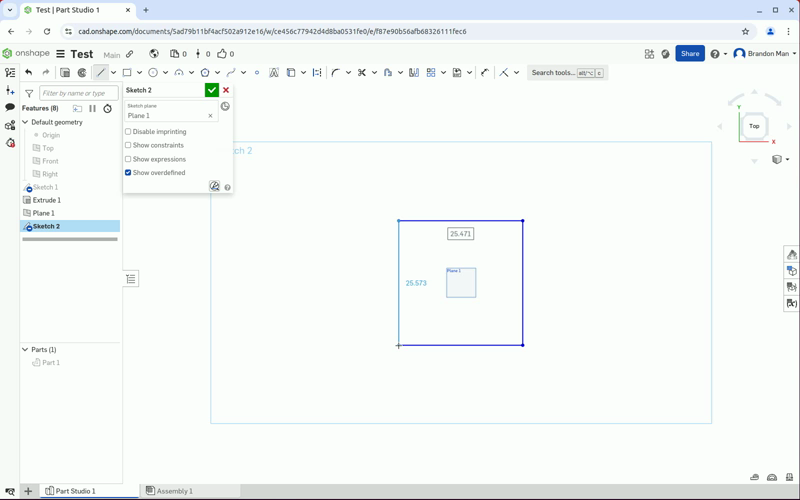
key_up(shift)
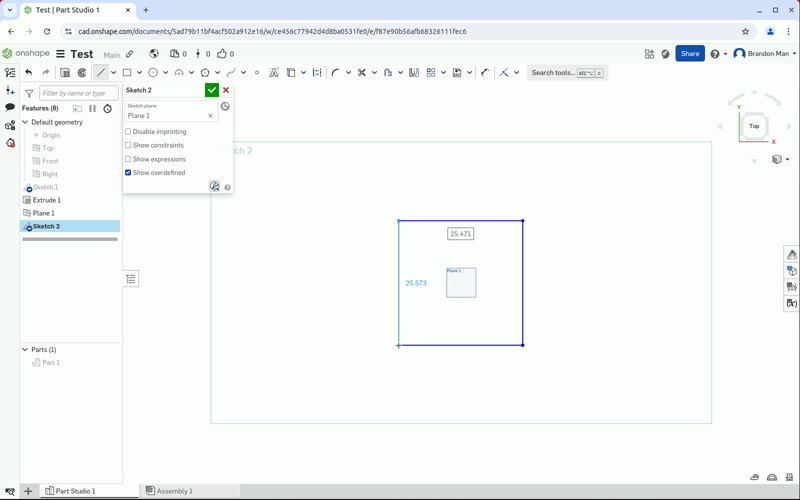
click(398, 345)
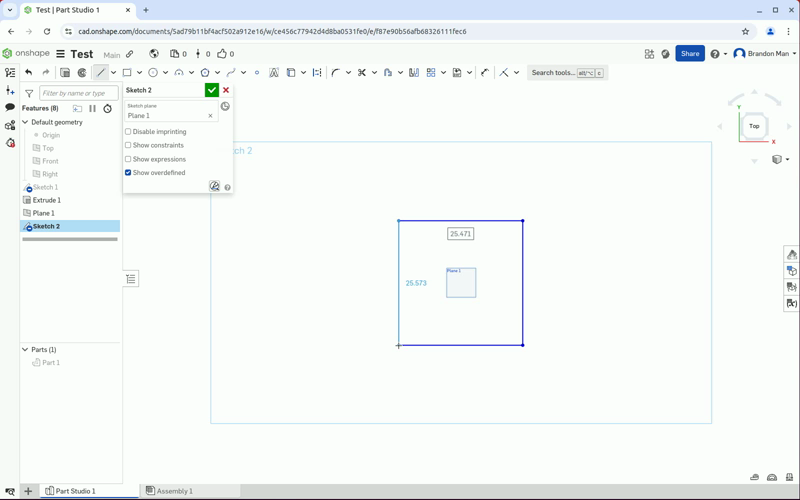
key(esc)
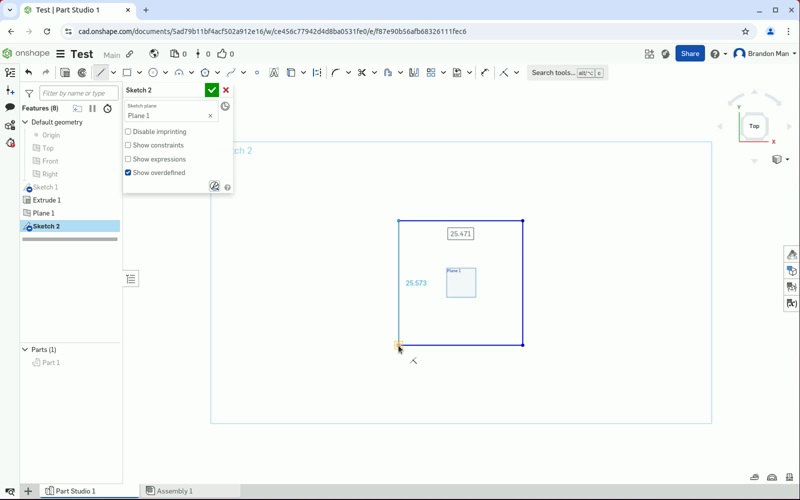
mouse_move(496, 248)
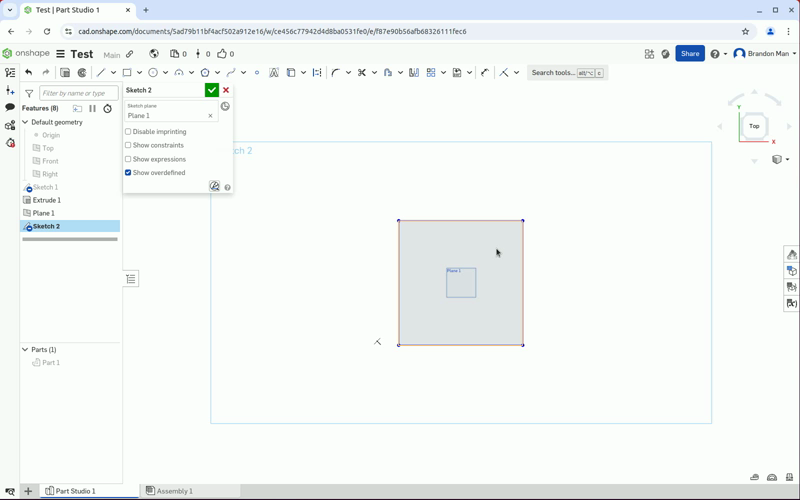
click(496, 248)
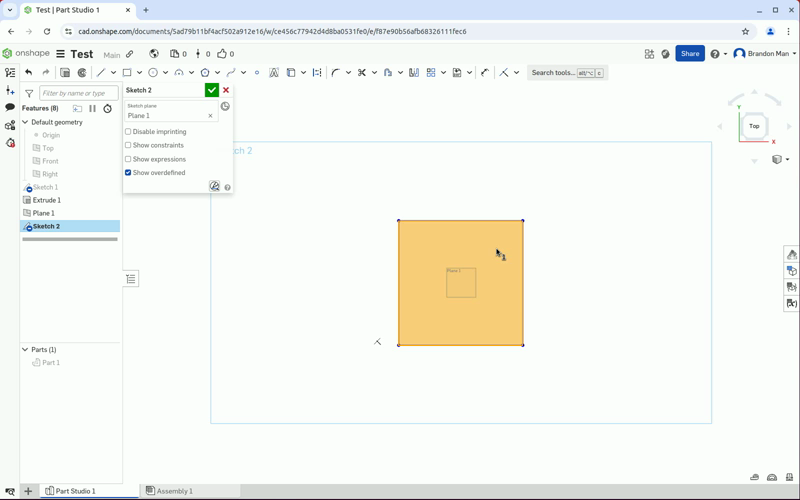
mouse_move(73, 352)
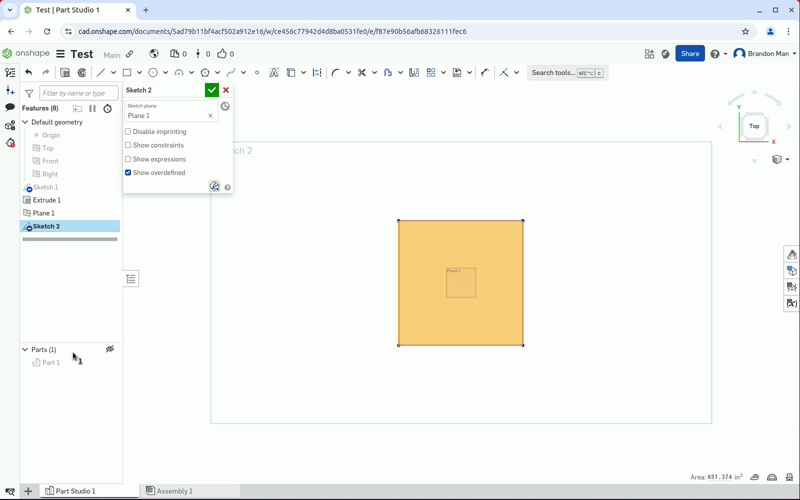
key(shift+y)
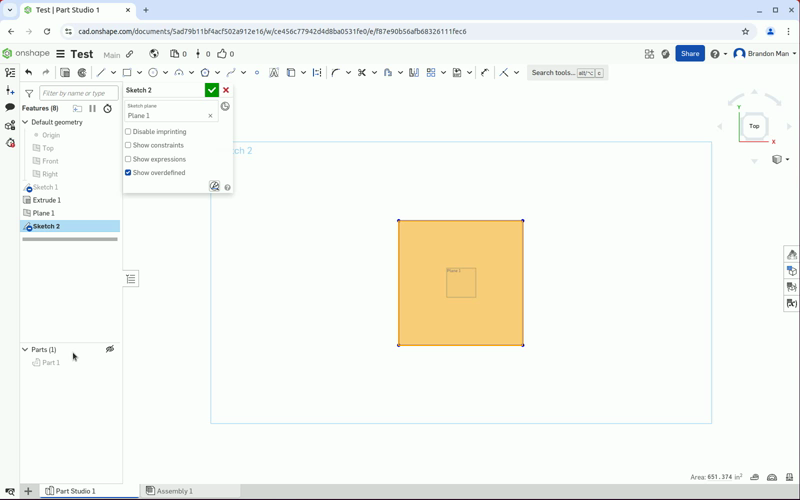
key(shift+e)
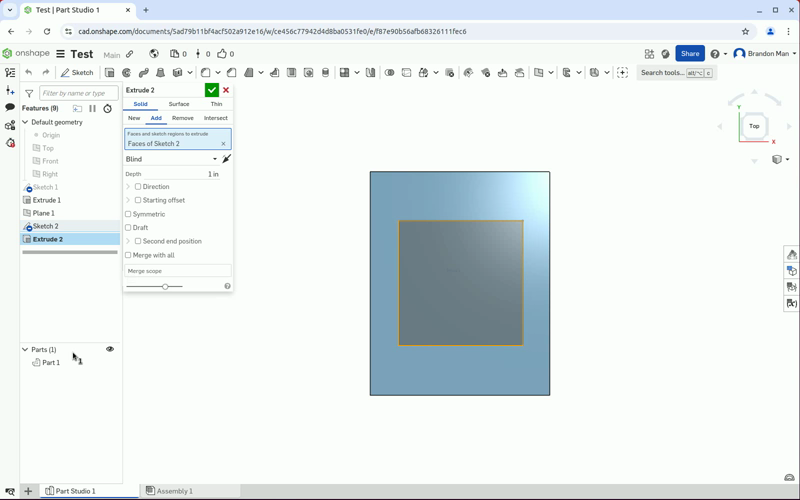
mouse_move(143, 106)
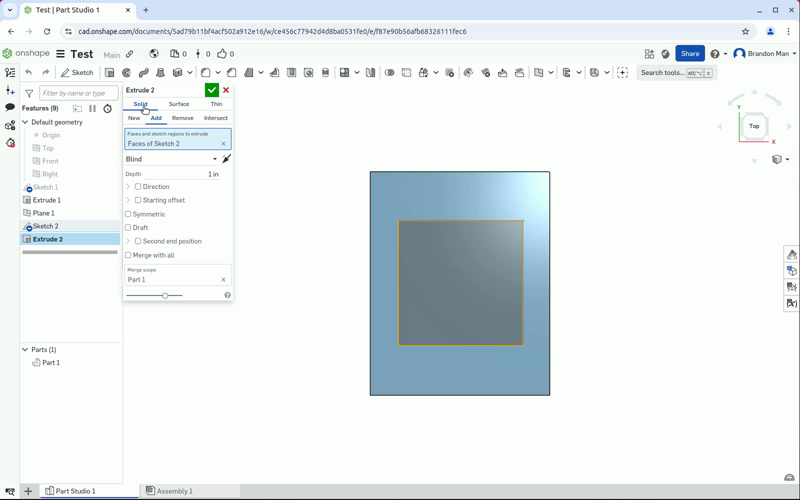
click(143, 106)
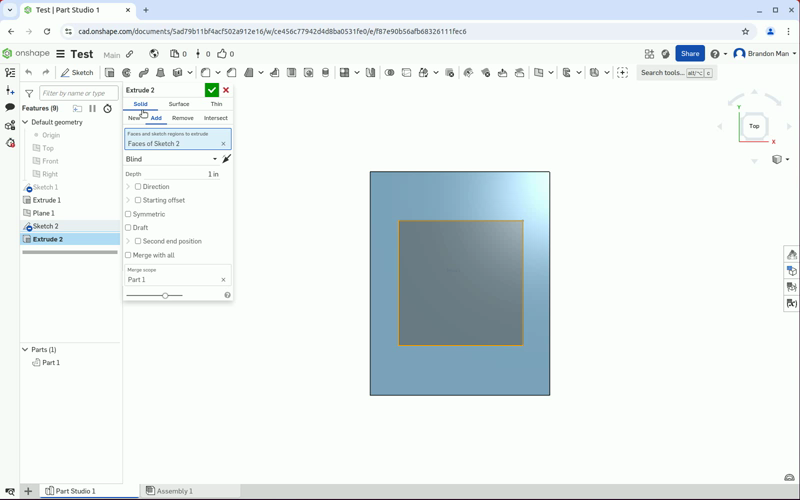
mouse_move(137, 120)
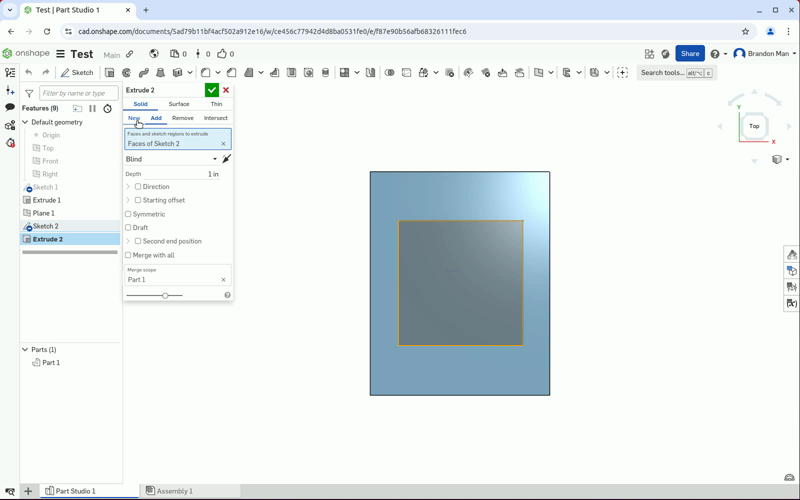
click(137, 120)
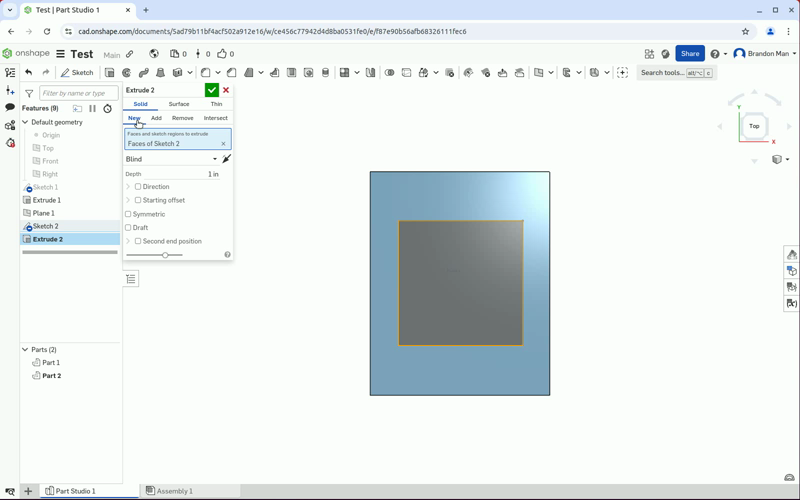
key(tab, 4)
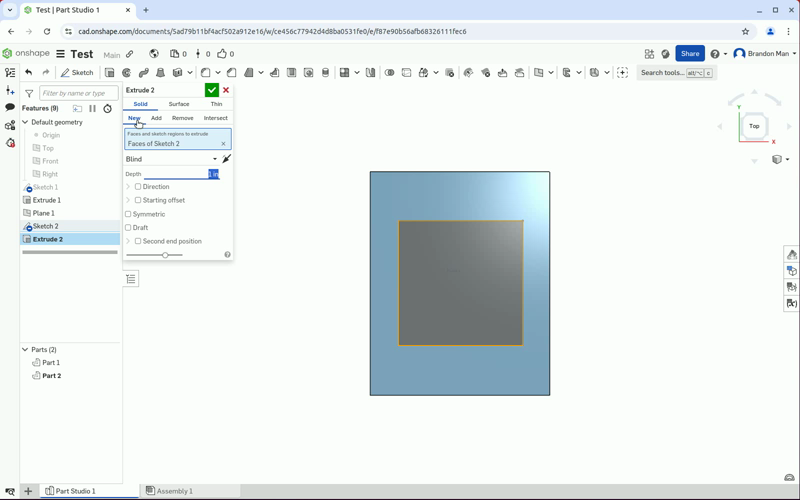
text(11.554)
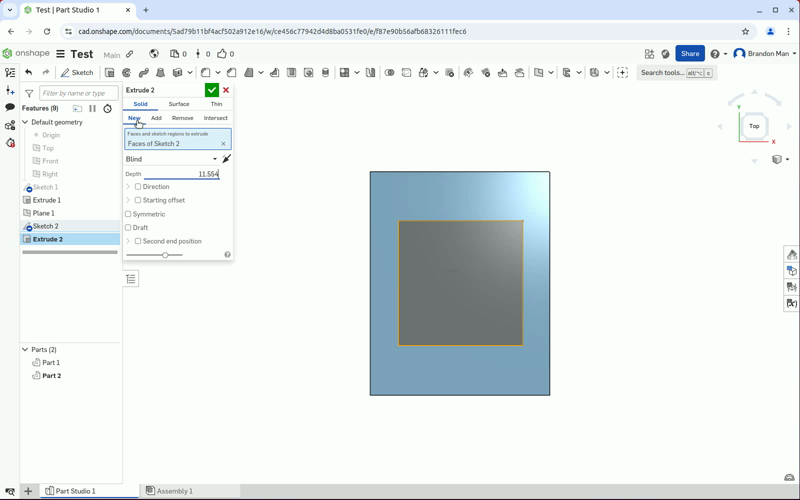
key(enter)
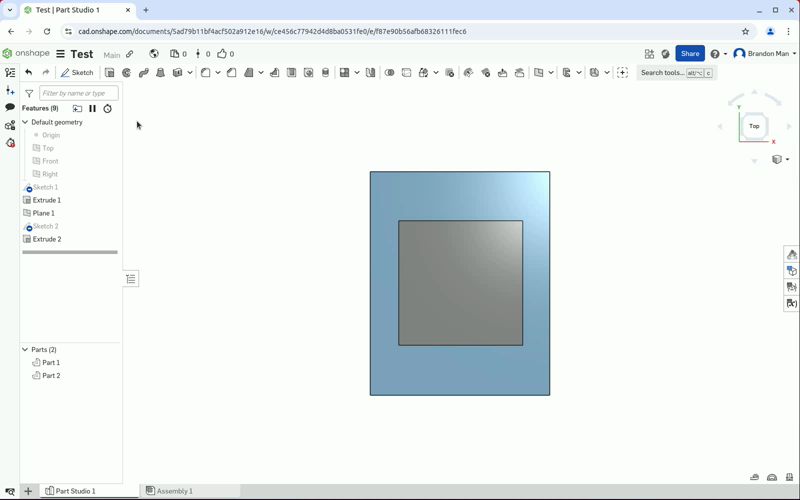
key(shift+h)
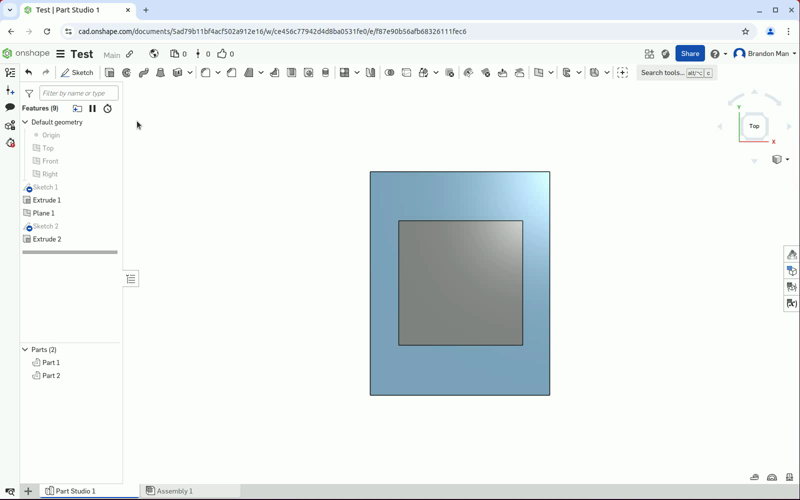
key(shift+h)
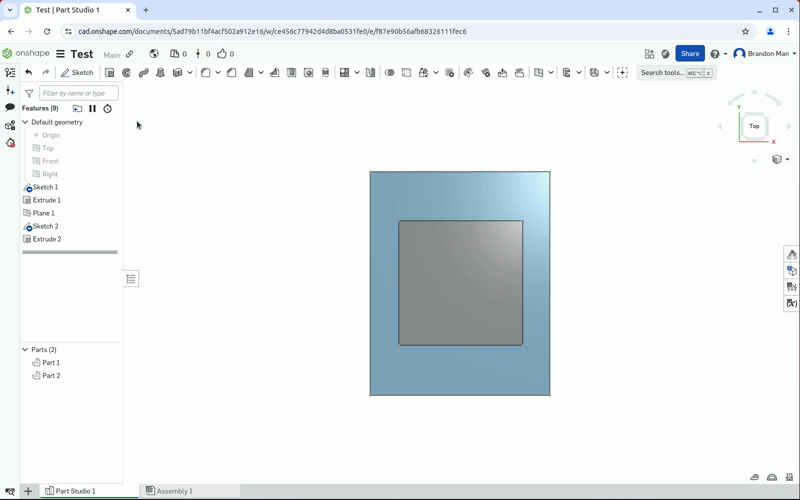
key(shift+7)
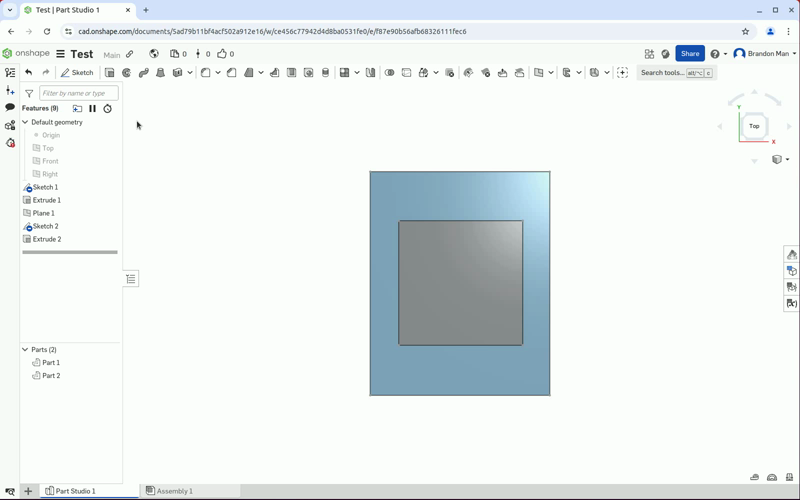
key(up, 3)
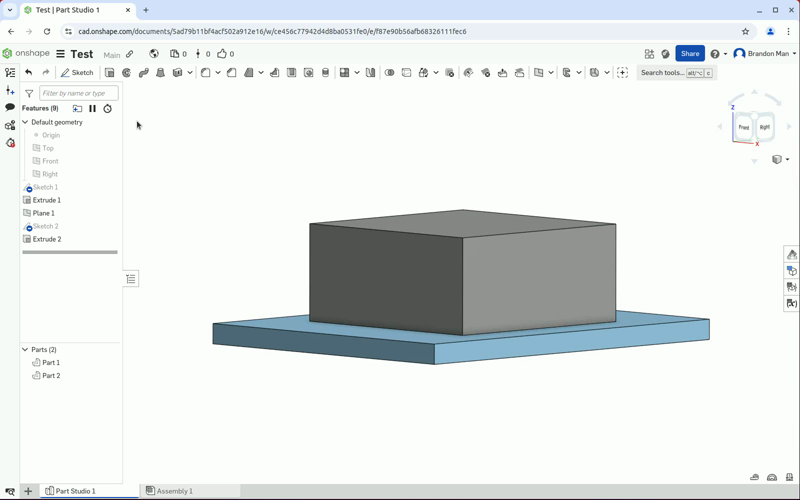
key(left, 3)
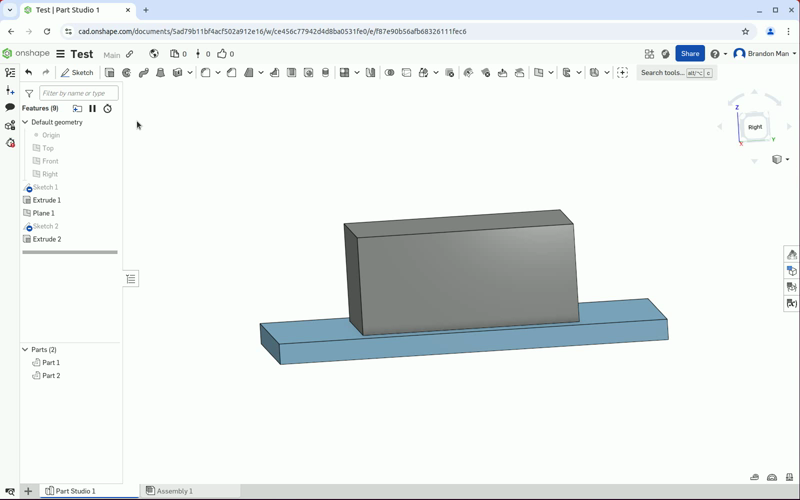
key(right, 3)
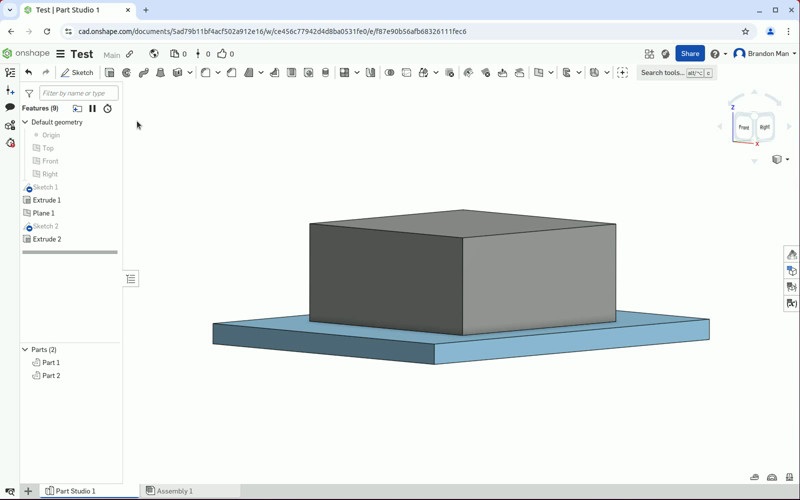
key(down, 3)
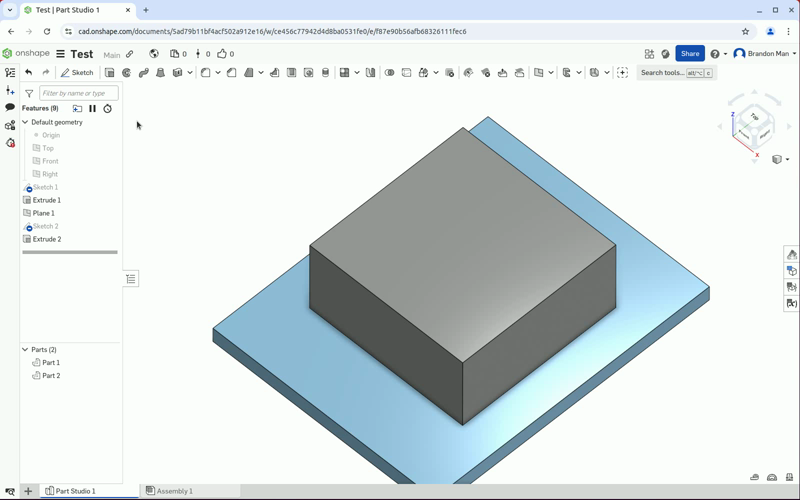
mouse_move(73, 189)
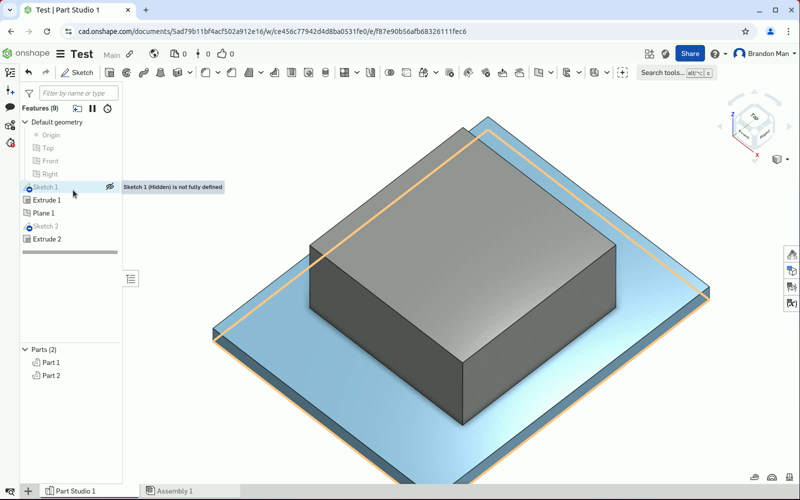
click(73, 189)